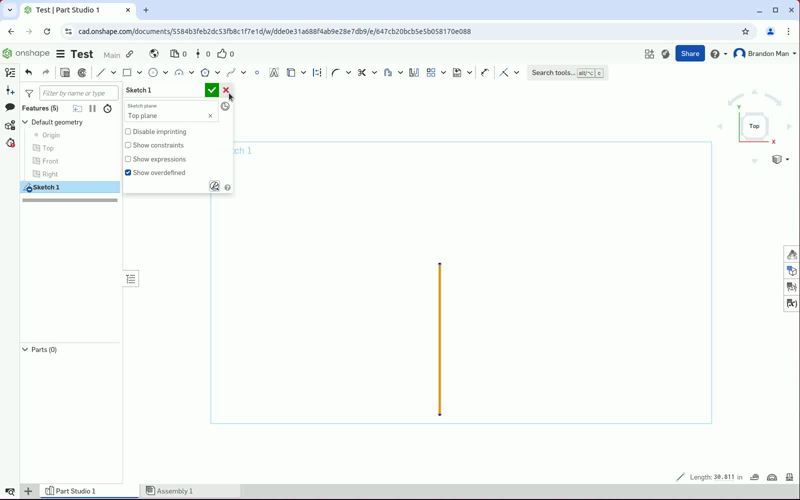
key(shift+h)
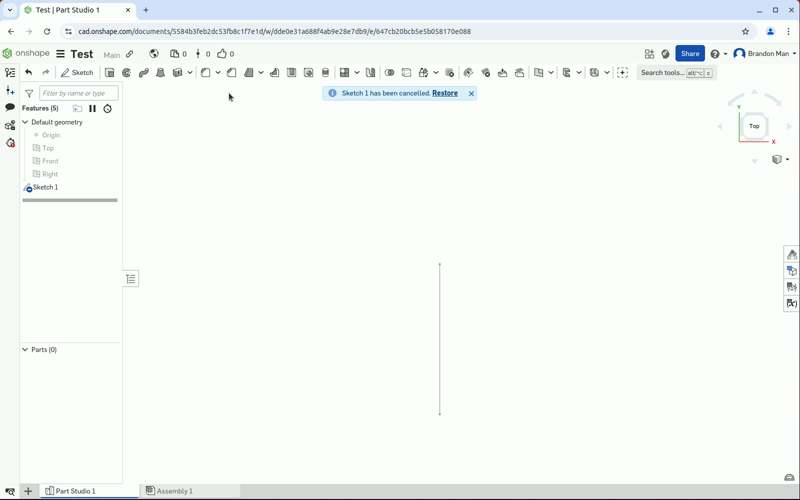
mouse_move(73, 352)
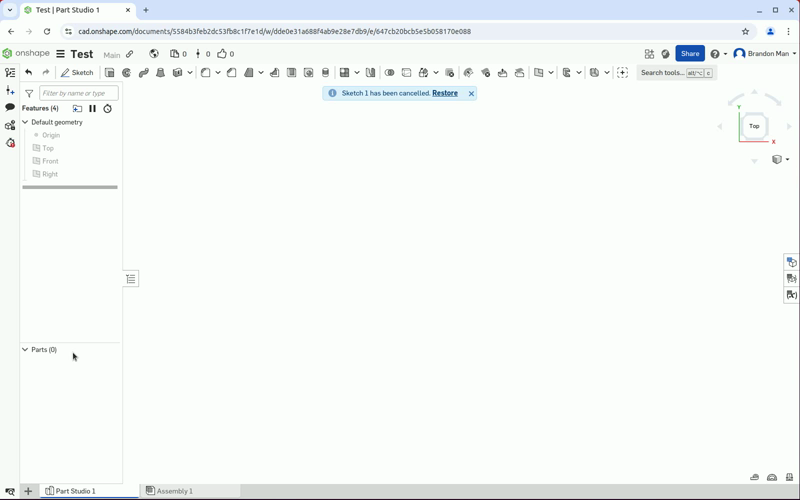
key(y)
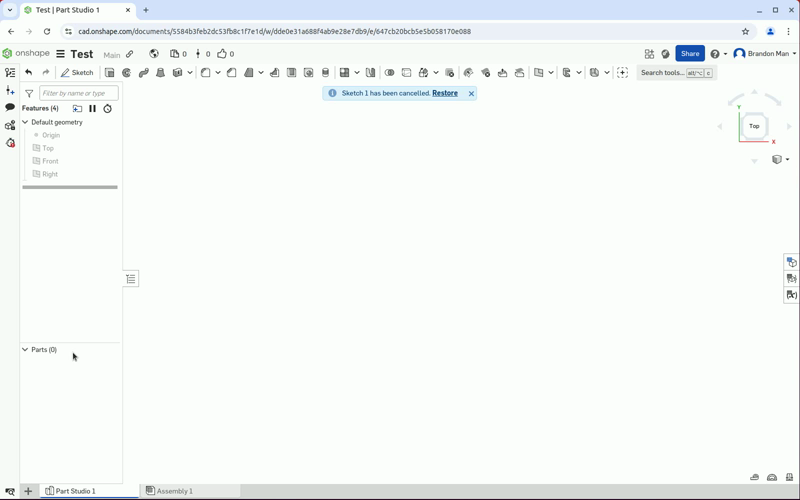
key(shift+p)
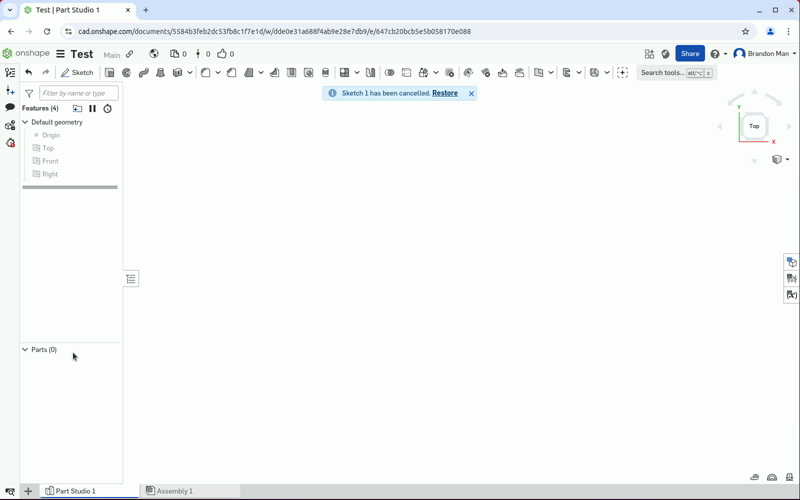
key(space)
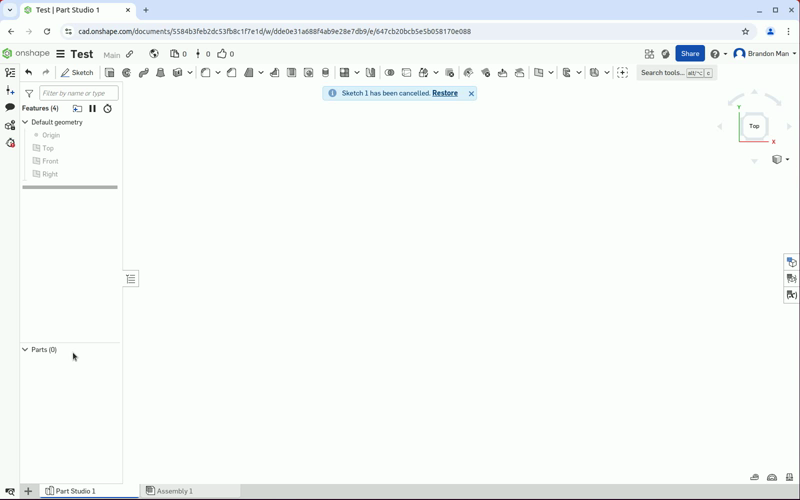
key_down(shift)
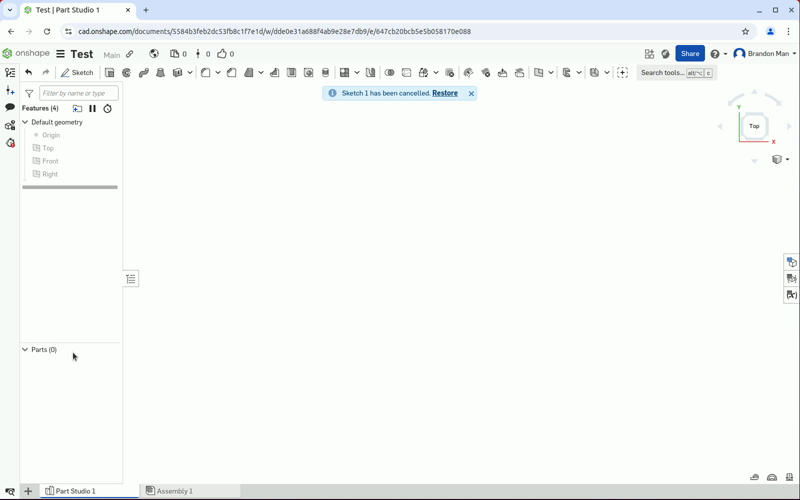
key(up)
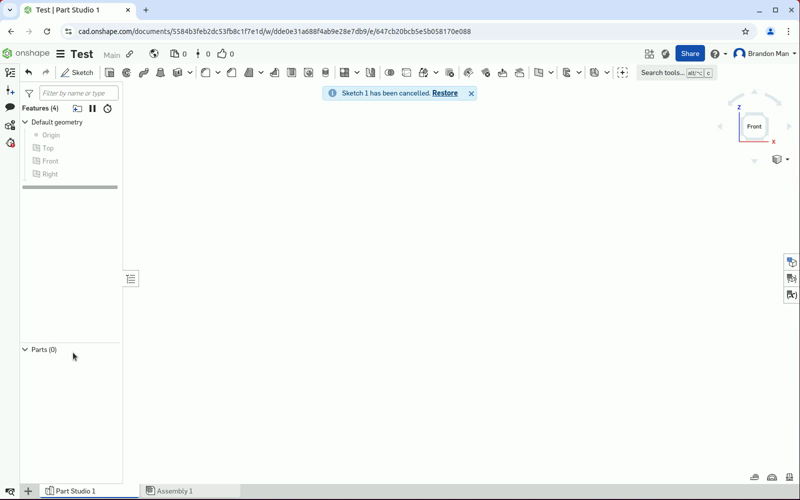
key_up(shift)
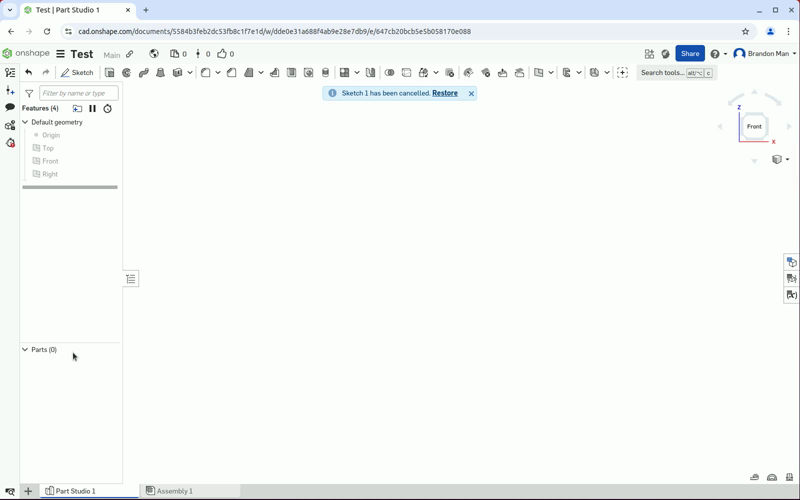
mouse_move(73, 352)
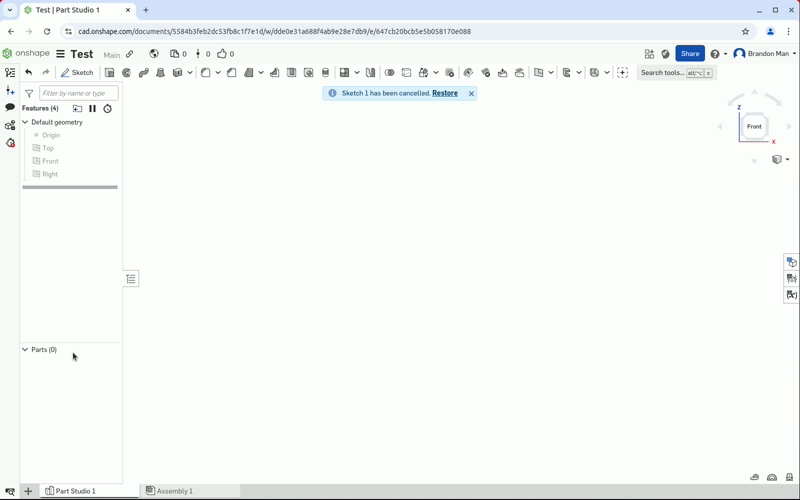
key(shift+y)
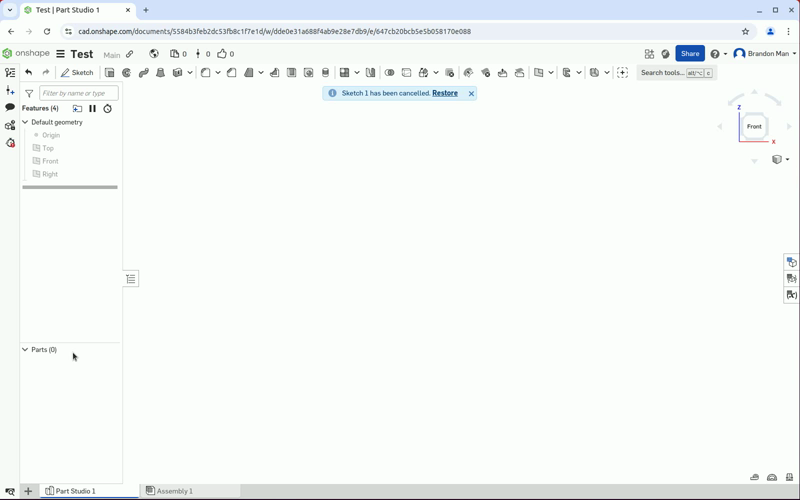
key(shift+s)
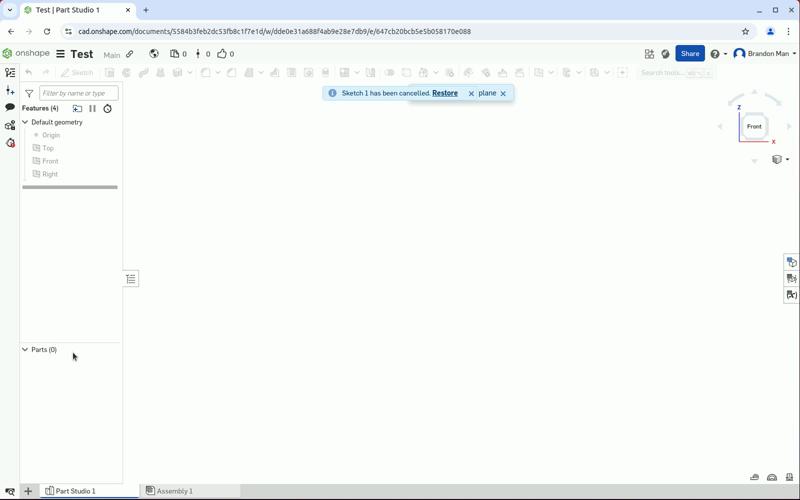
mouse_move(73, 163)
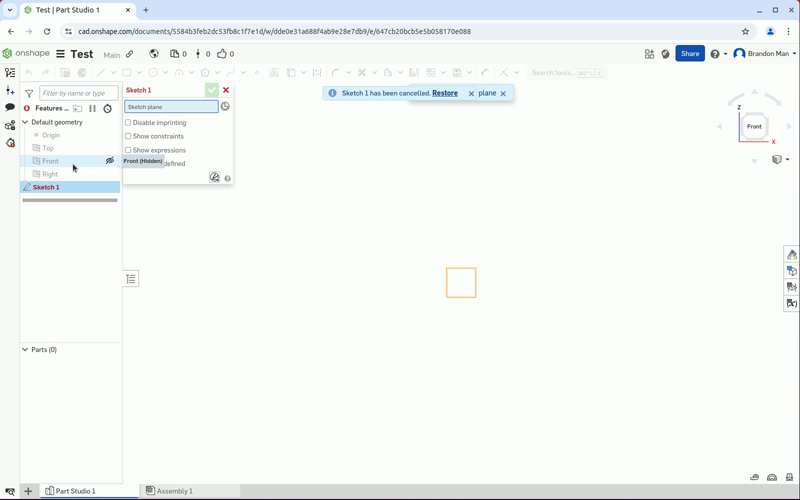
click(73, 163)
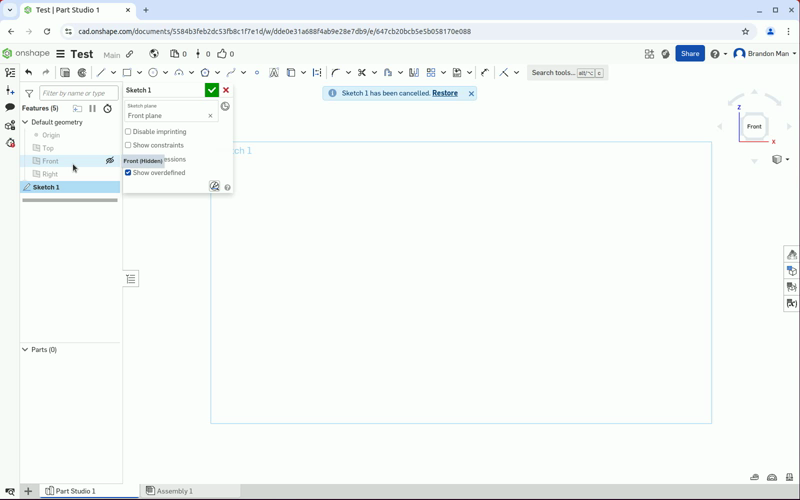
mouse_move(73, 352)
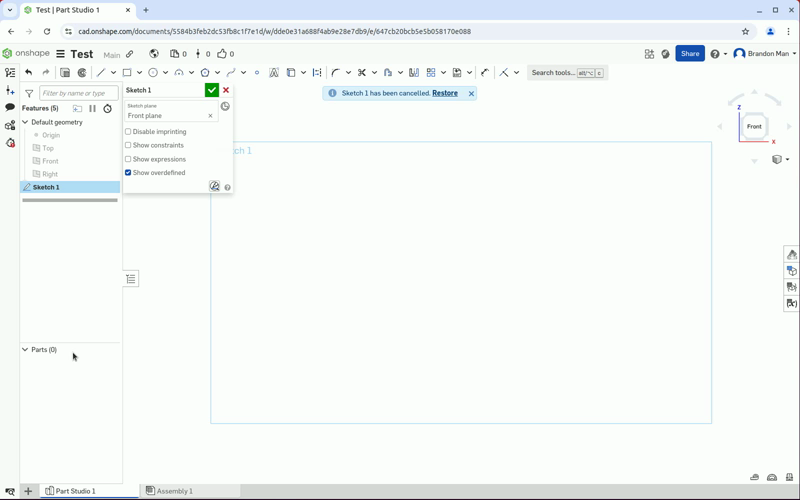
key(y)
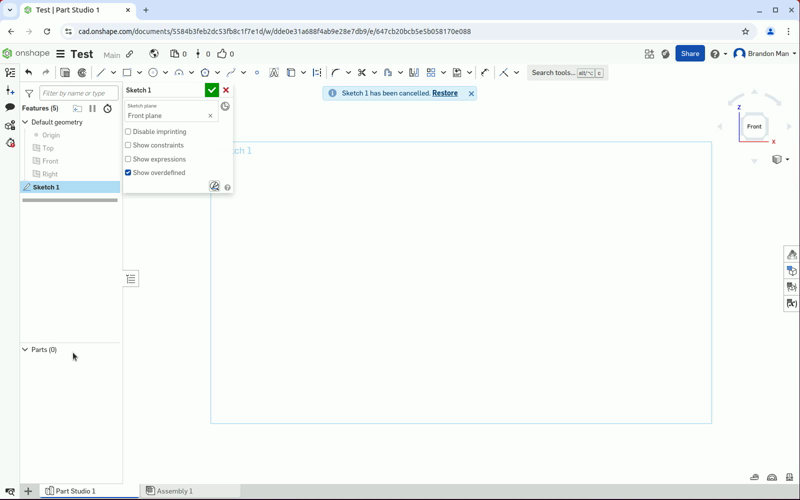
key(l)
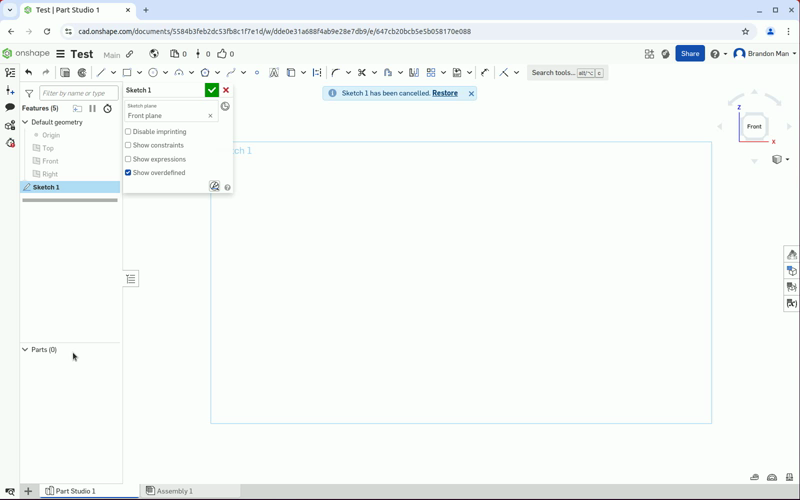
key_down(shift)
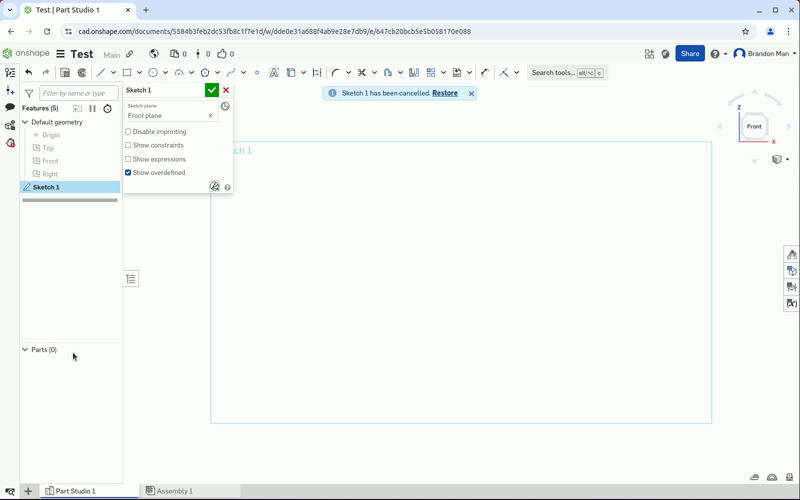
mouse_move(418, 327)
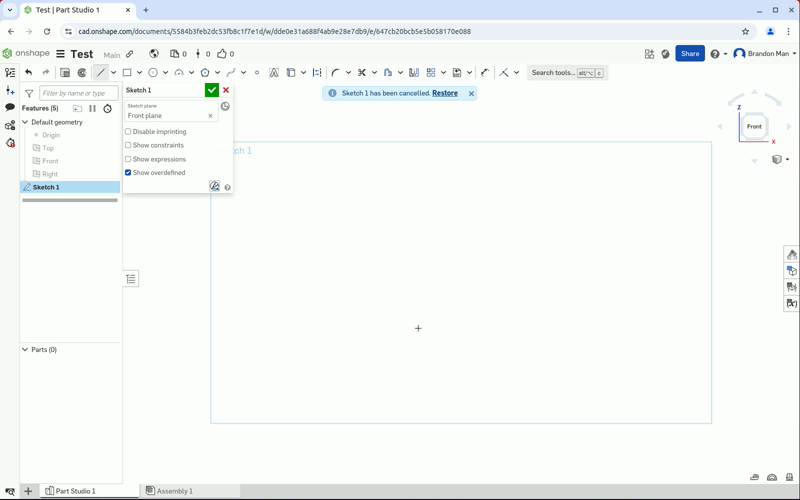
click(418, 327)
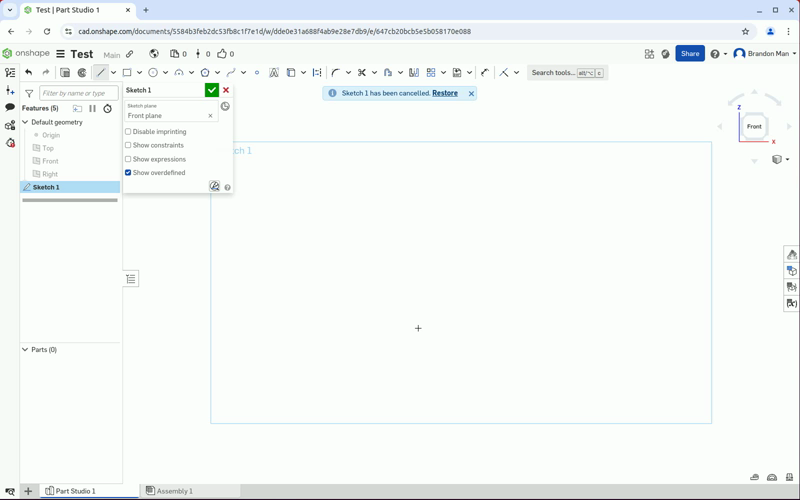
key_up(shift)
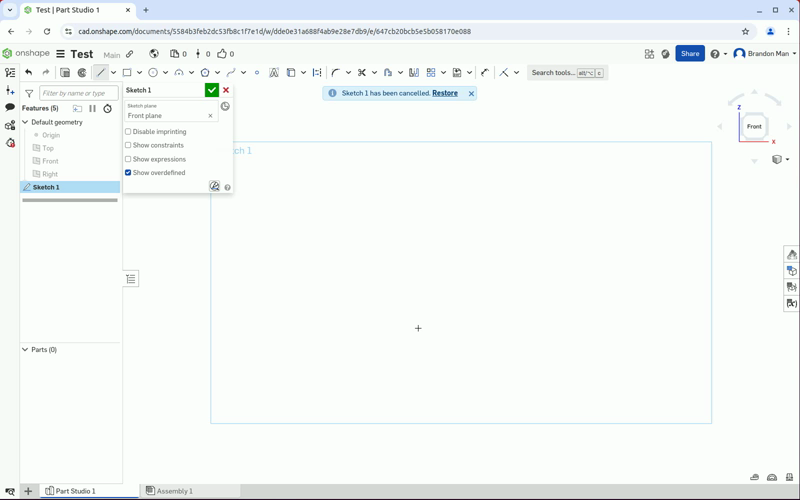
key_down(shift)
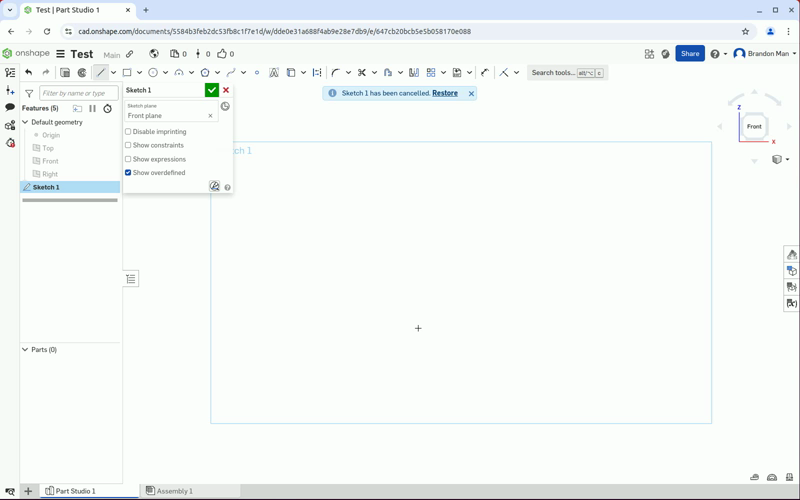
mouse_move(573, 327)
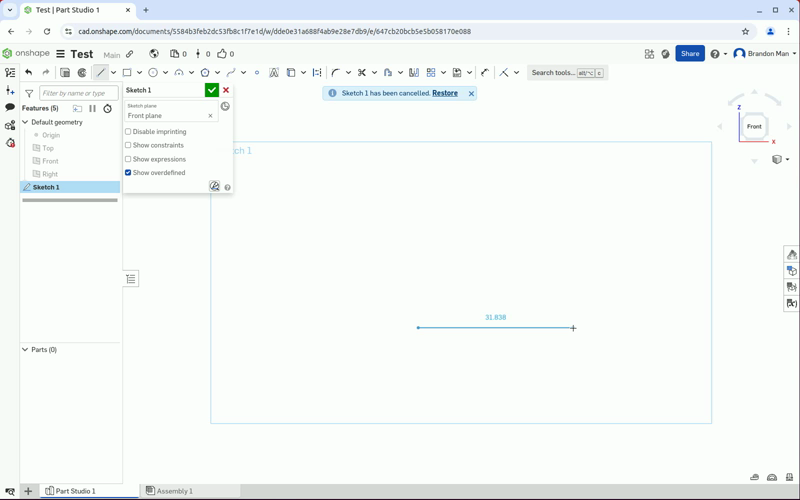
click(573, 327)
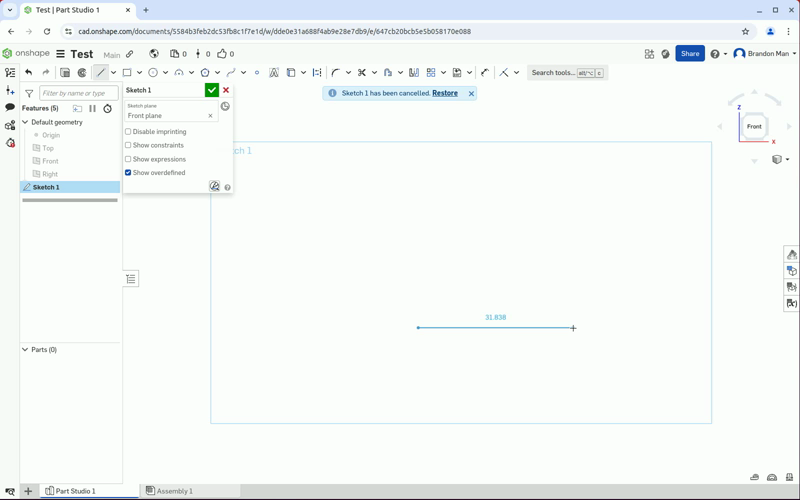
key_up(shift)
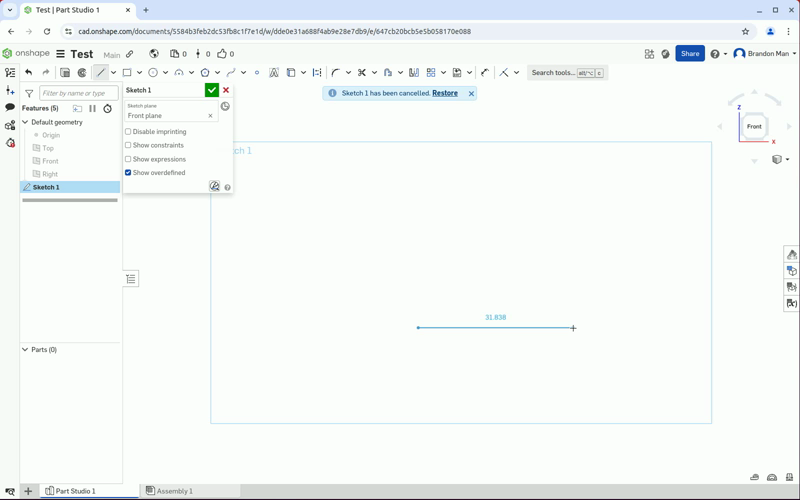
key_down(shift)
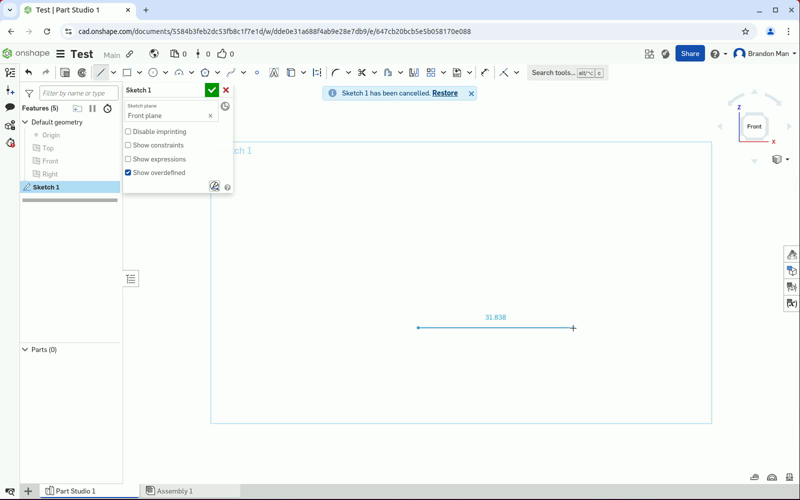
mouse_move(573, 231)
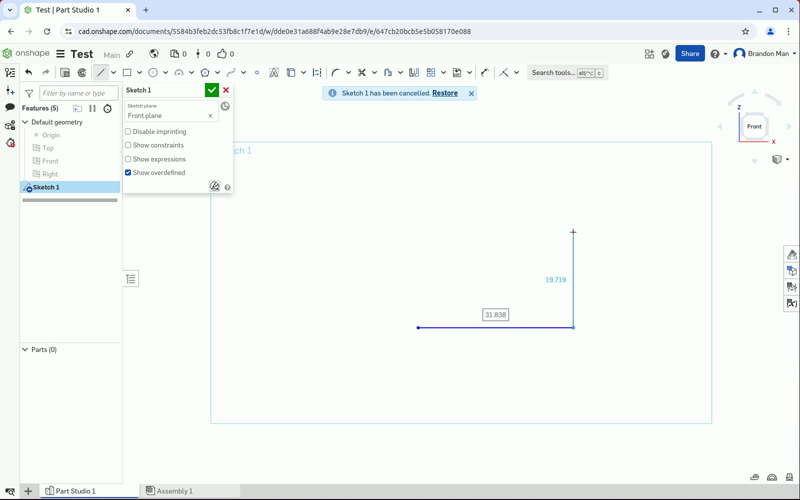
click(573, 231)
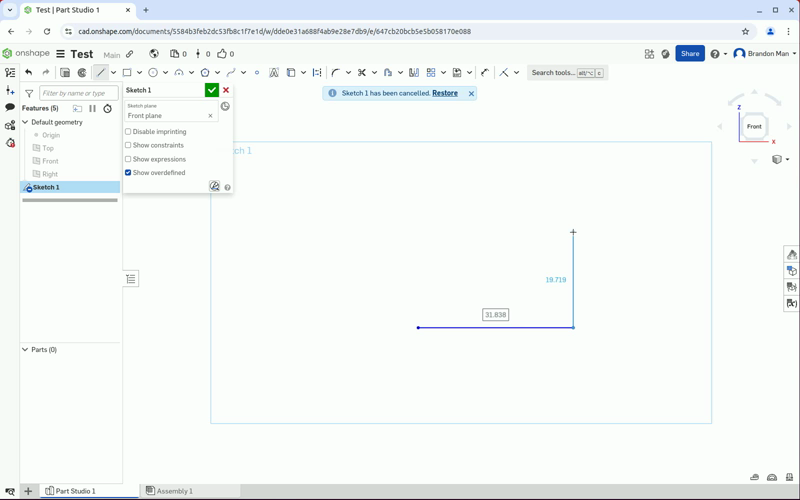
key_up(shift)
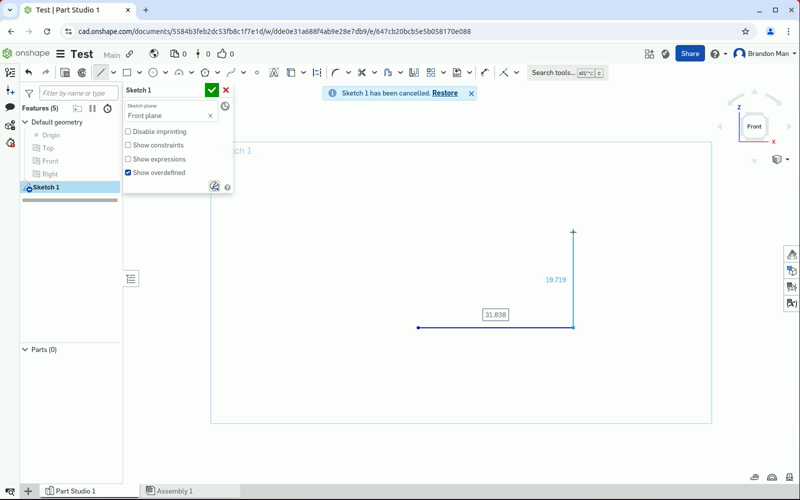
key_down(shift)
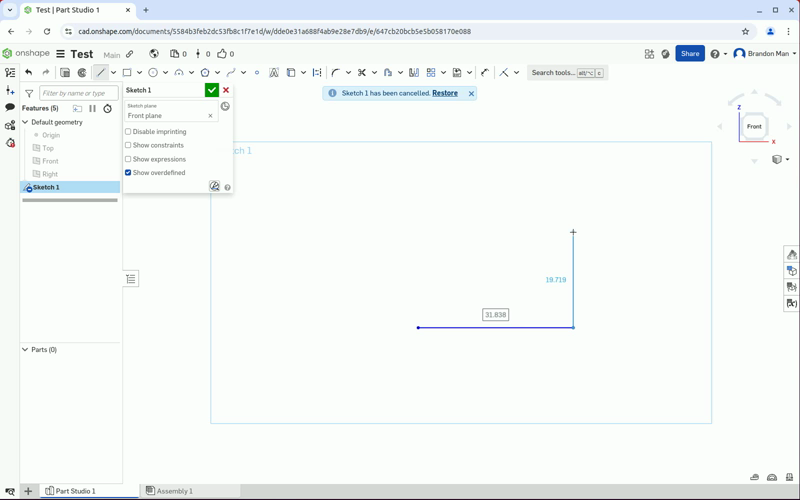
mouse_move(418, 231)
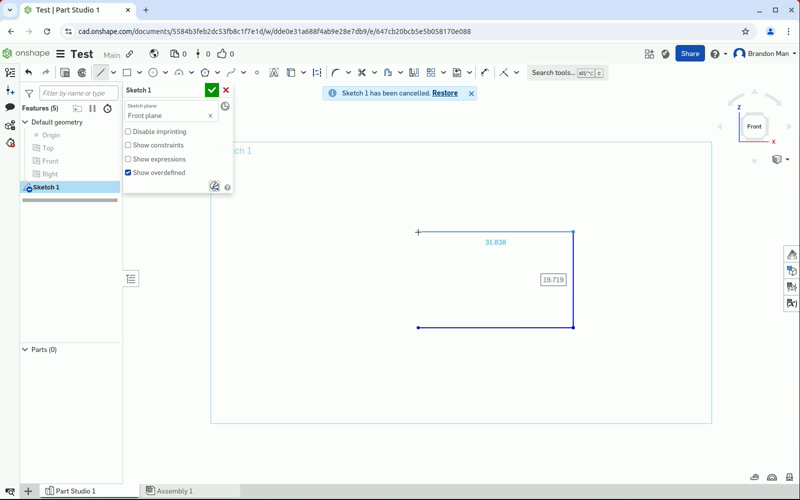
click(418, 231)
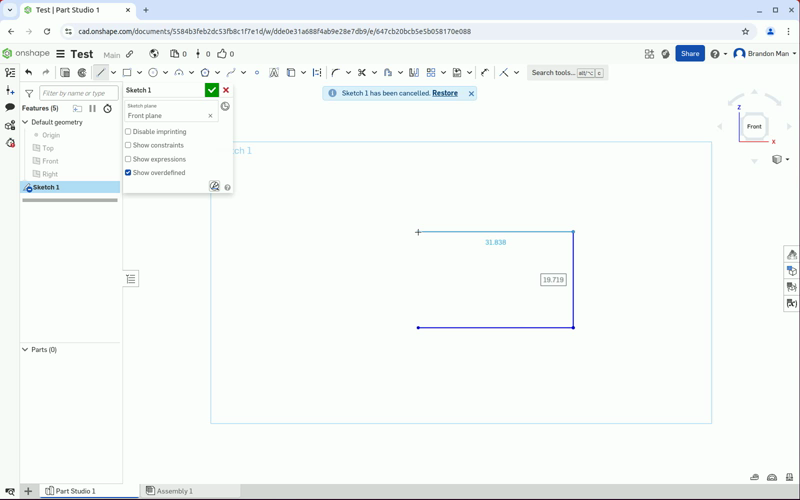
key_up(shift)
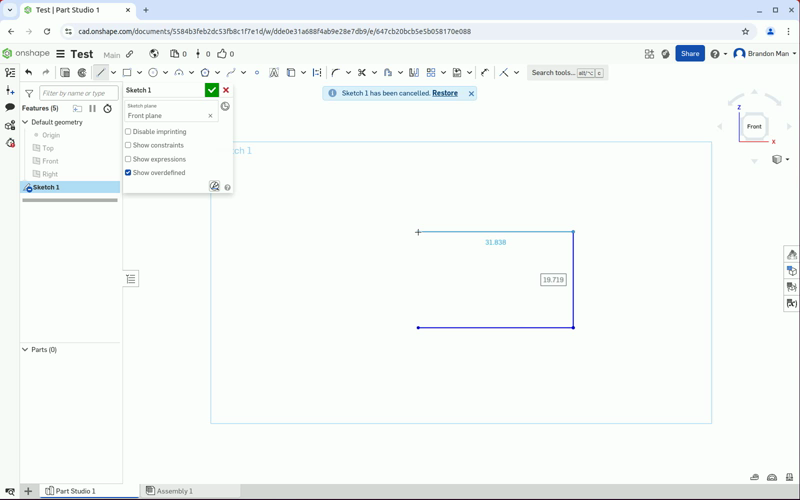
key_down(shift)
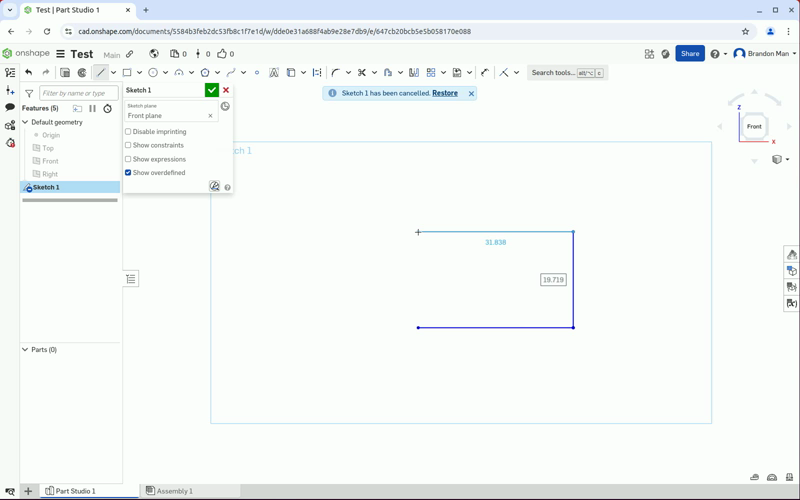
mouse_move(418, 327)
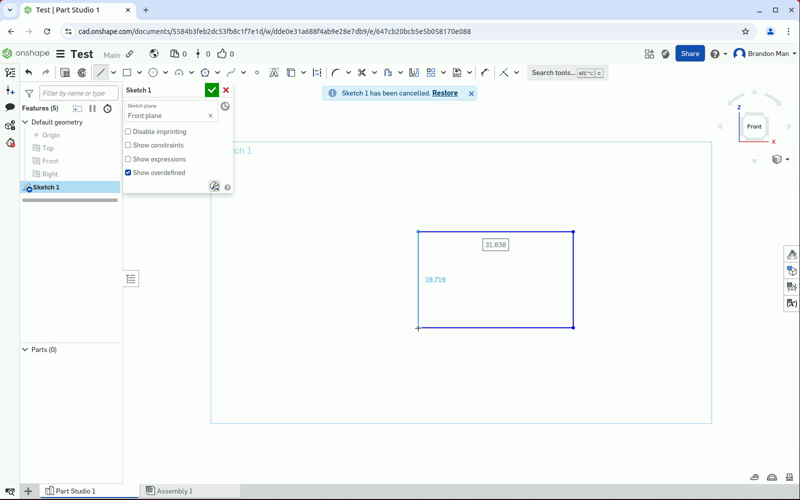
key_up(shift)
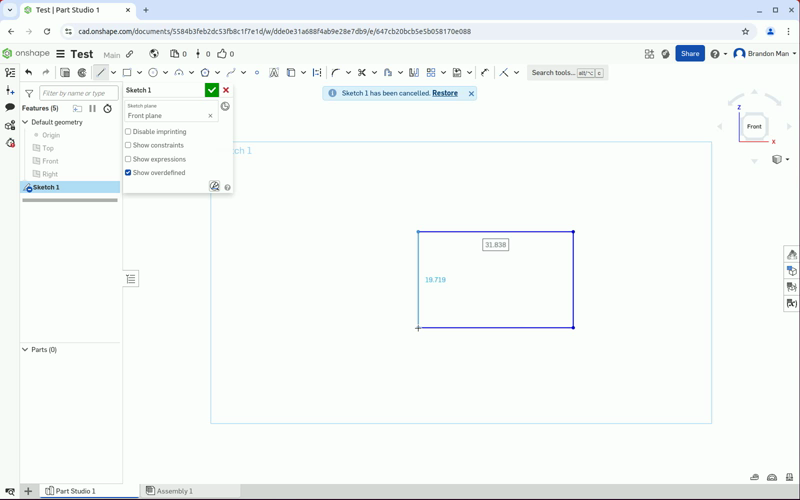
click(418, 327)
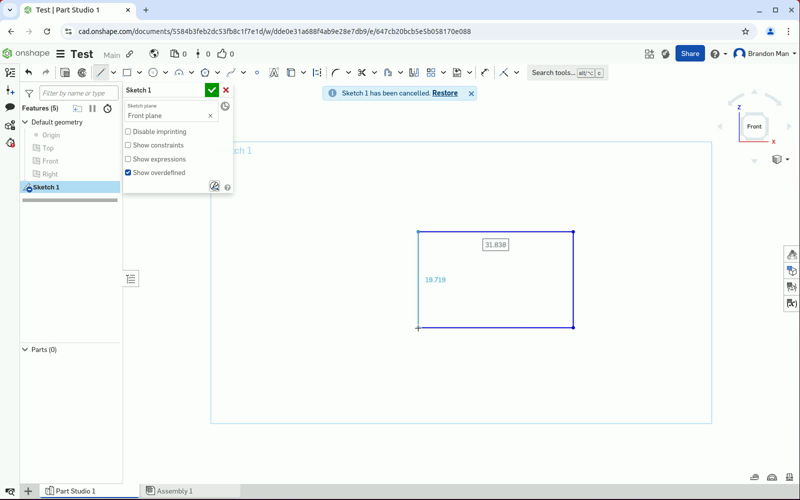
key(esc)
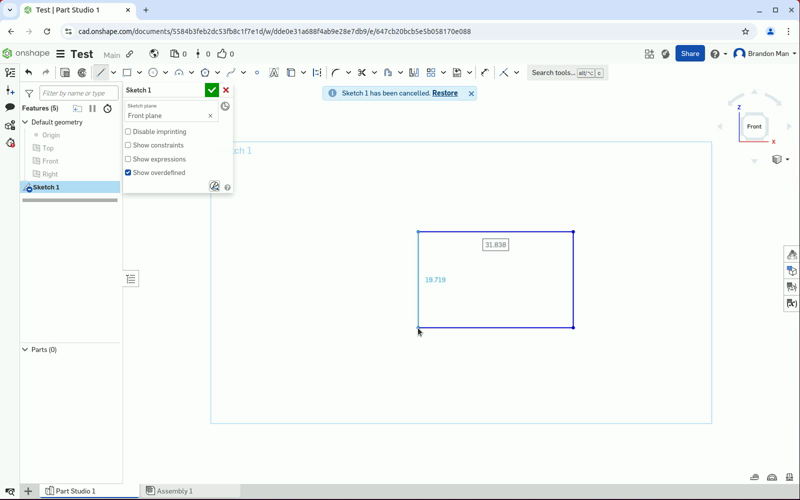
mouse_move(447, 300)
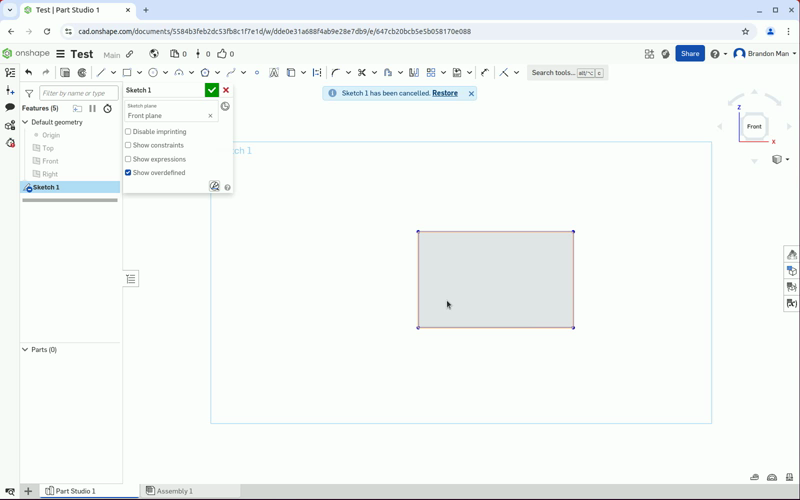
click(447, 300)
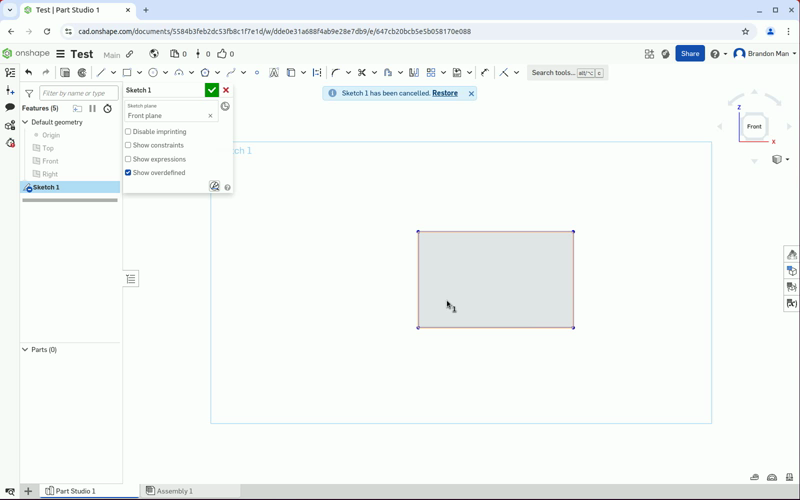
mouse_move(73, 352)
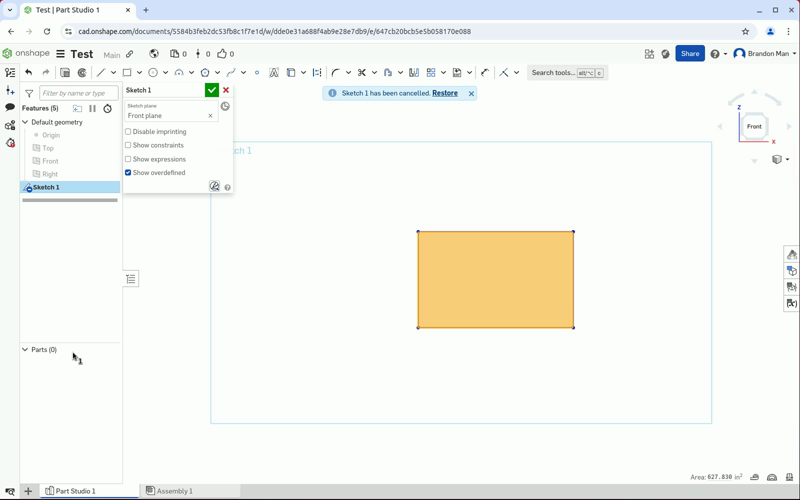
key(shift+y)
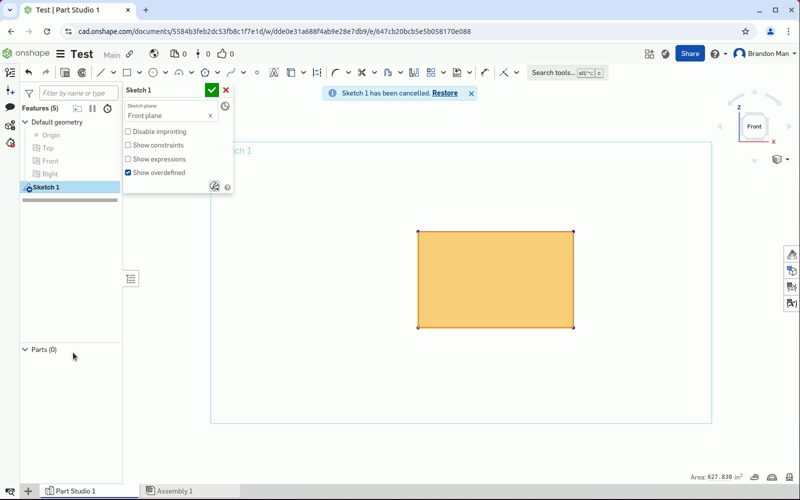
key(shift+e)
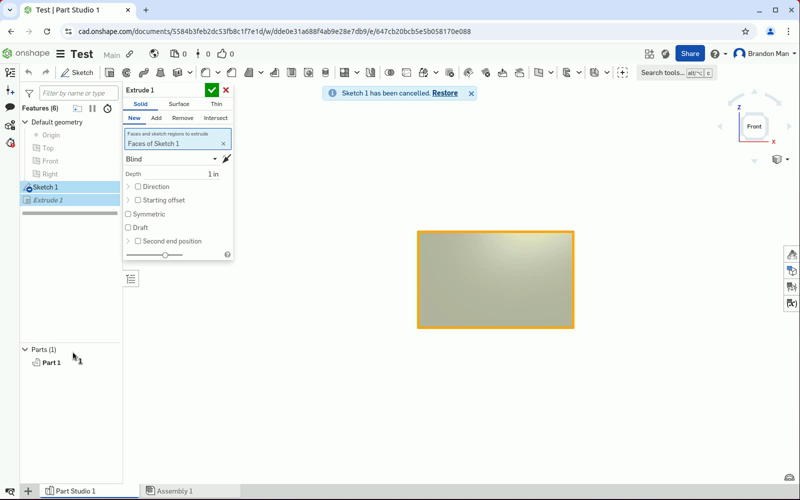
mouse_move(143, 106)
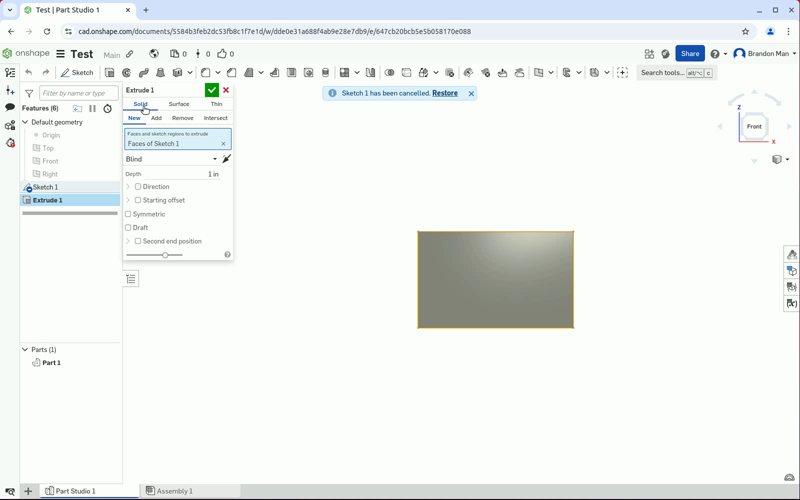
click(143, 106)
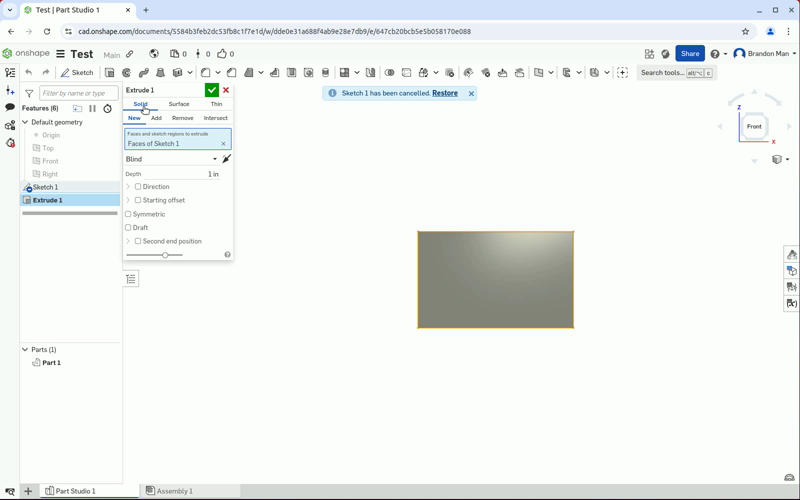
mouse_move(137, 120)
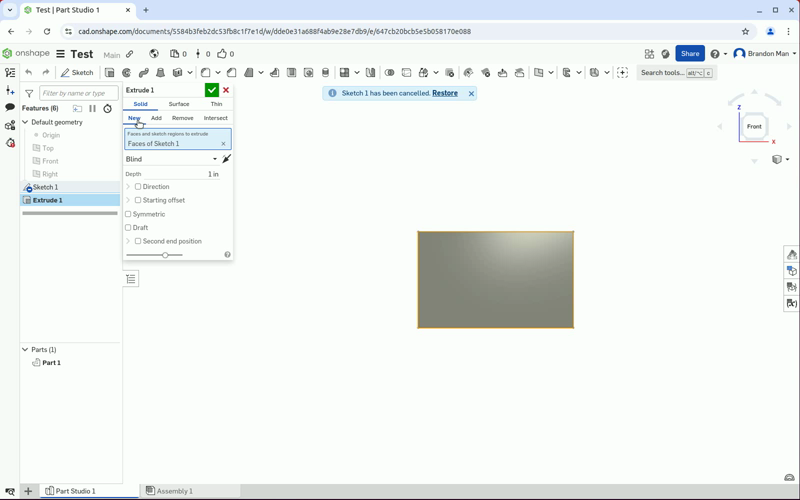
click(137, 120)
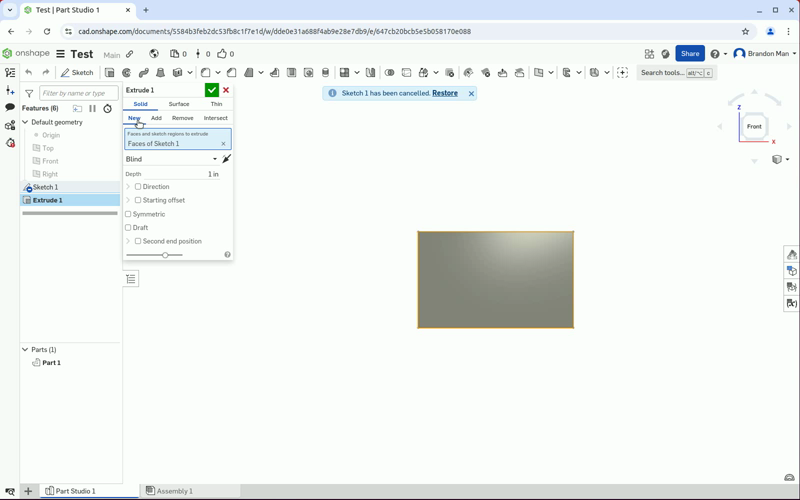
key(tab, 4)
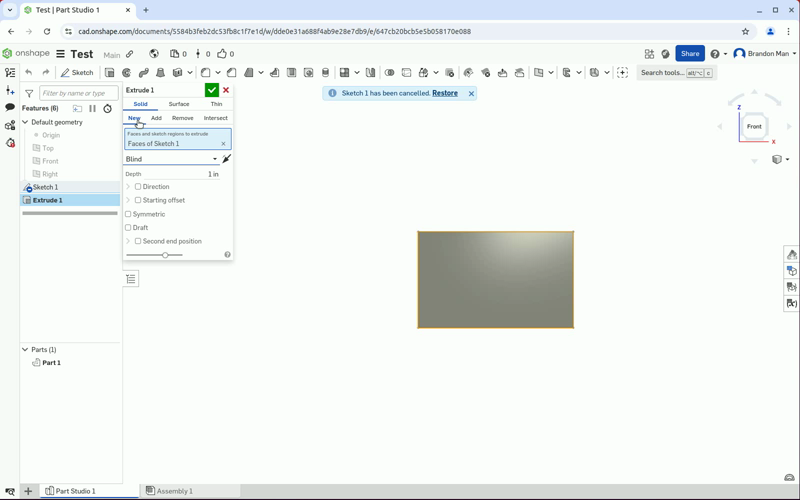
text(4.092)
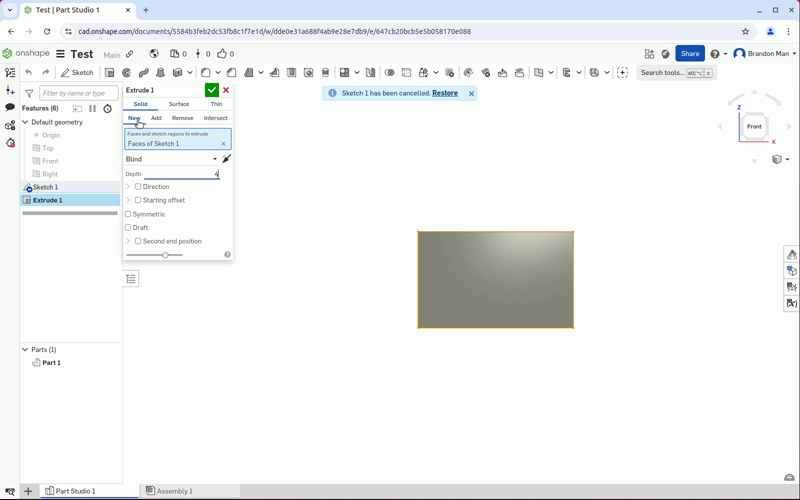
key(enter)
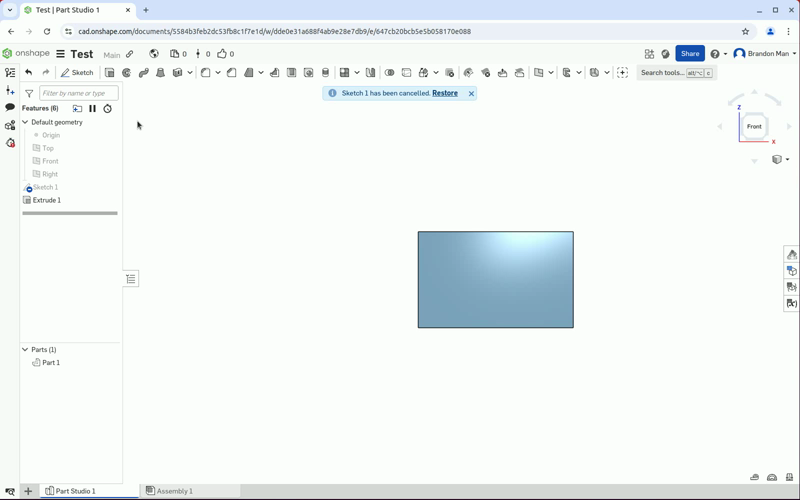
key(shift+h)
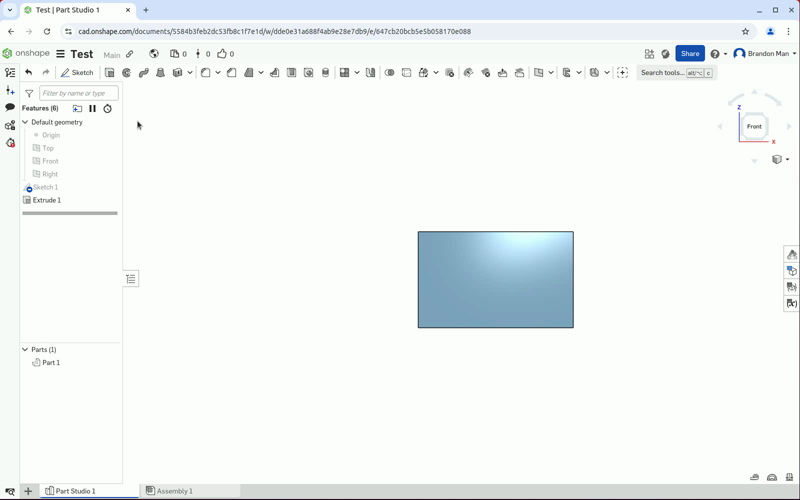
key(shift+h)
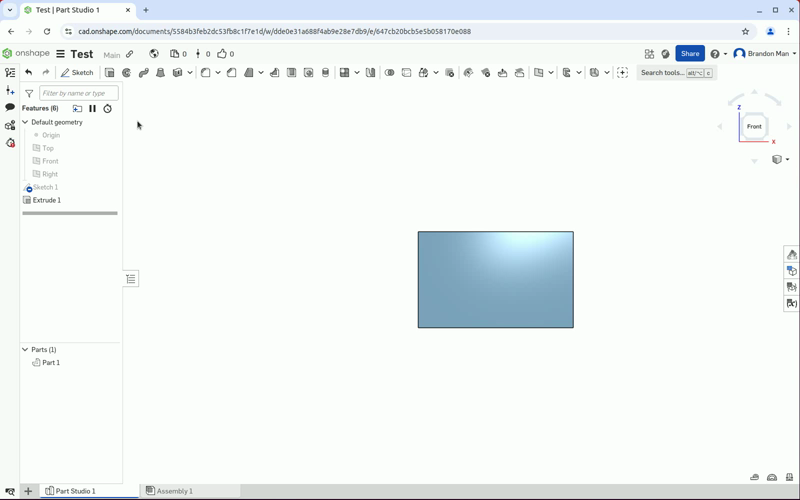
mouse_move(73, 189)
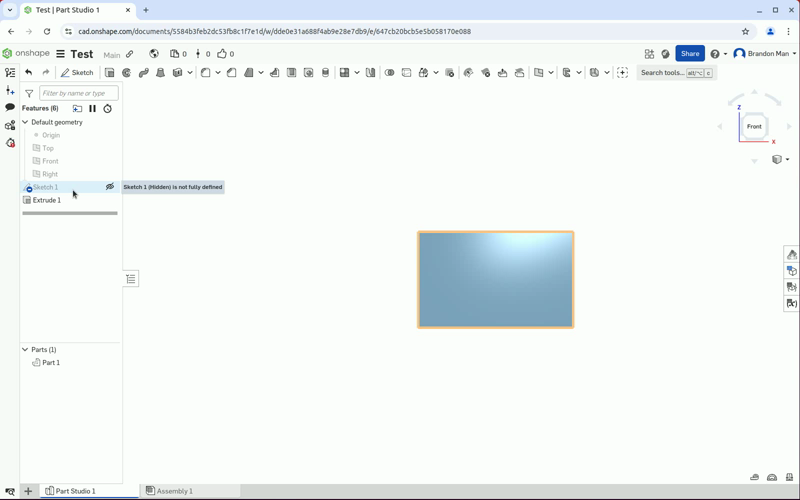
click(73, 189)
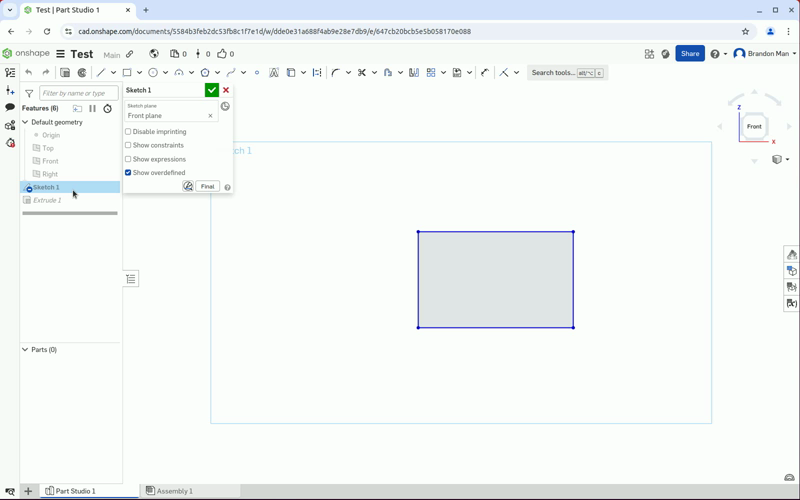
mouse_move(229, 92)
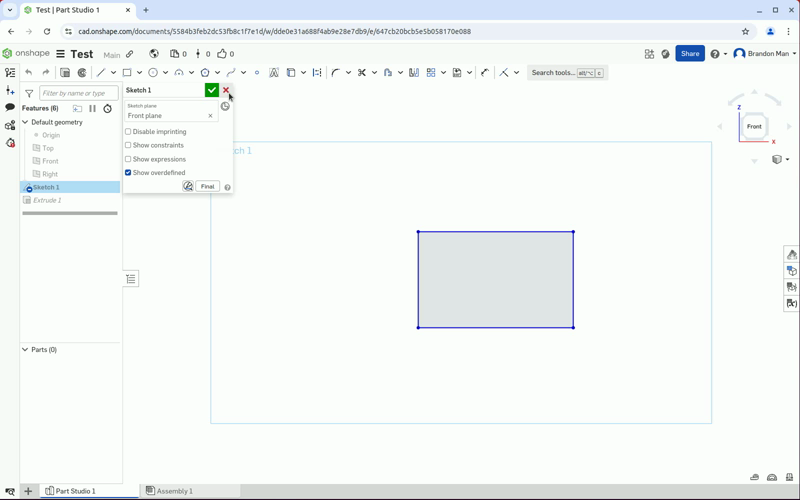
click(229, 92)
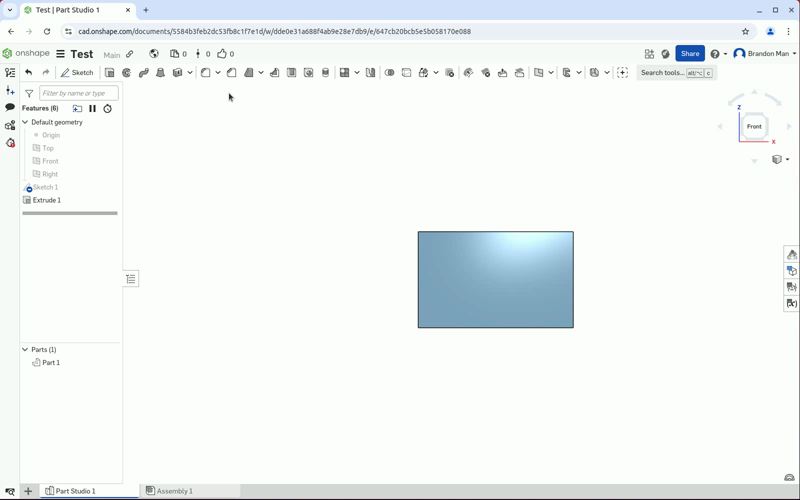
mouse_move(541, 75)
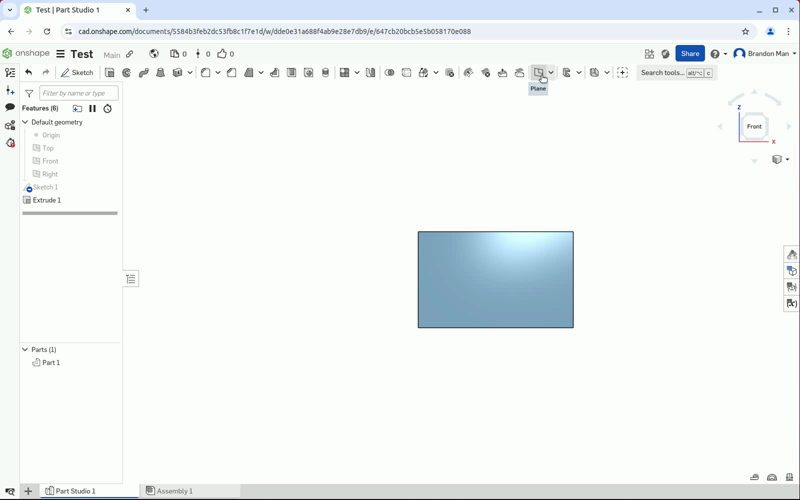
click(541, 75)
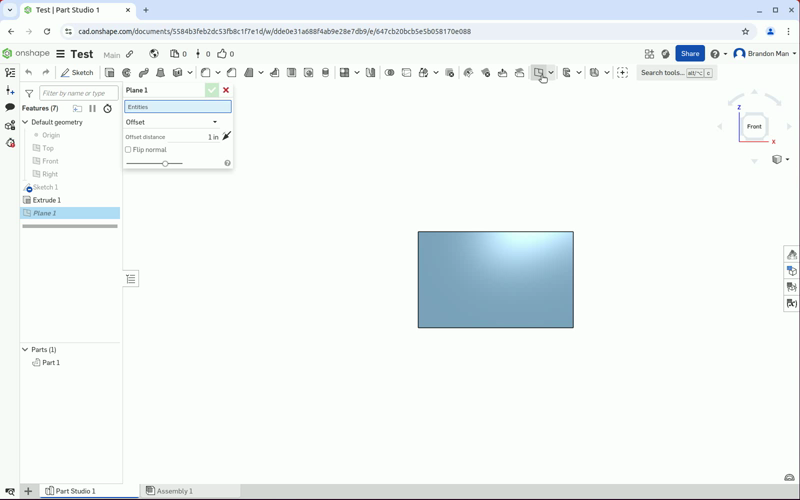
mouse_move(73, 163)
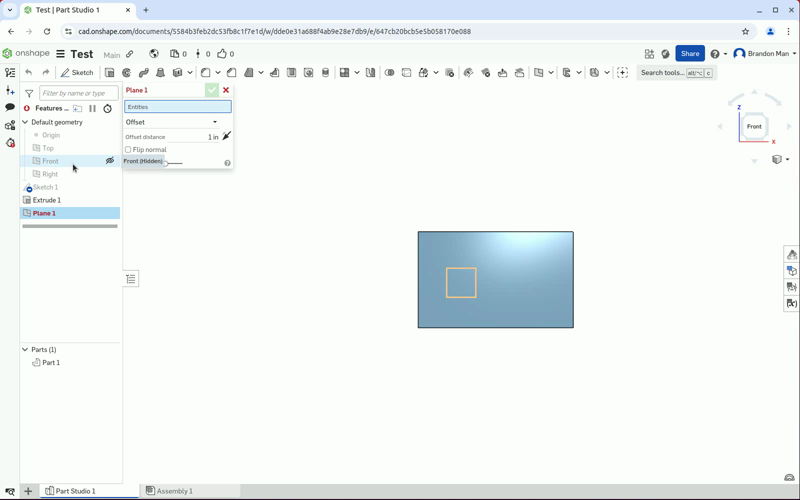
click(73, 163)
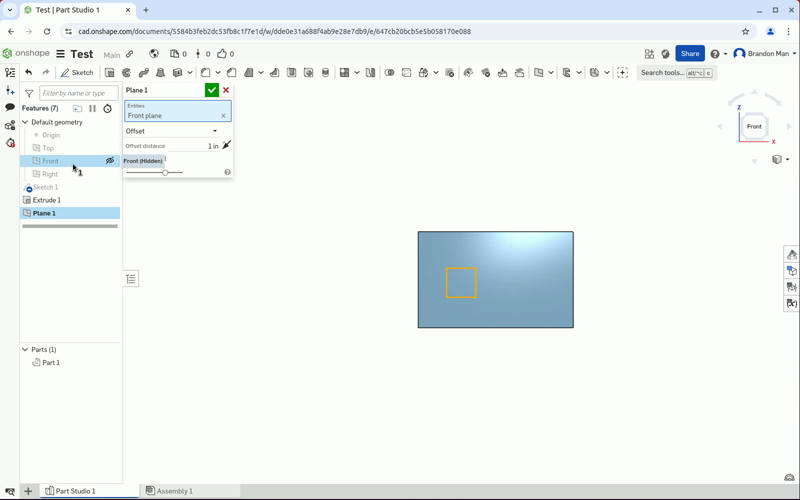
key(tab, 2)
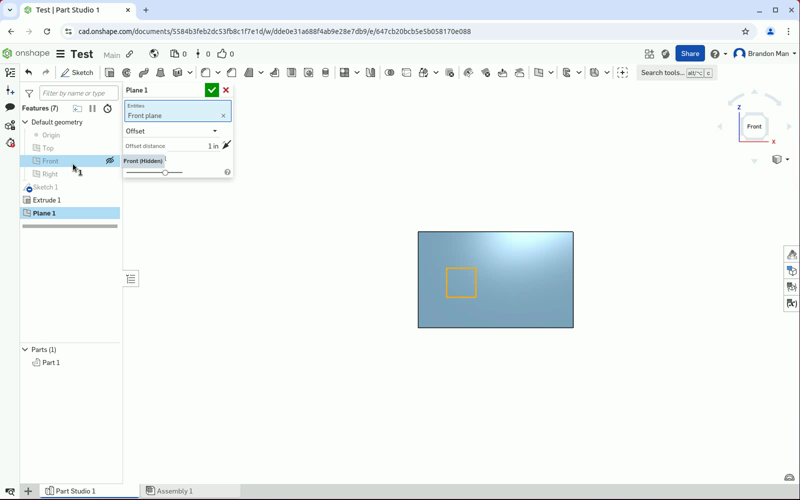
text(4.098)
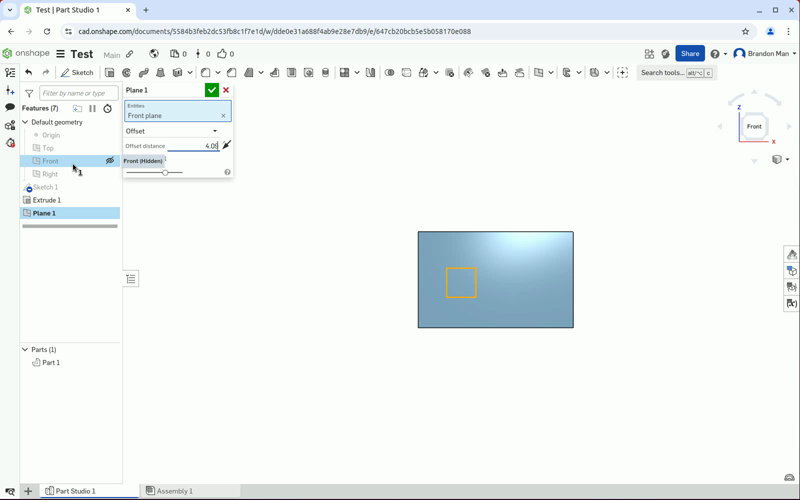
key(enter, 2)
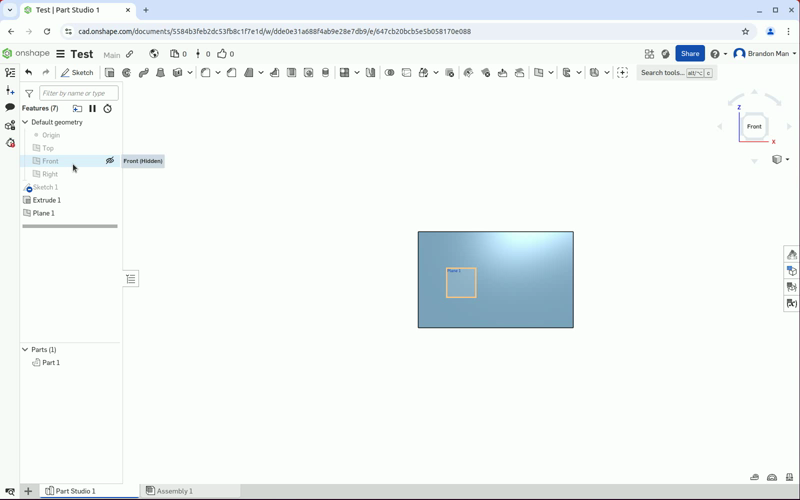
key(shift+s)
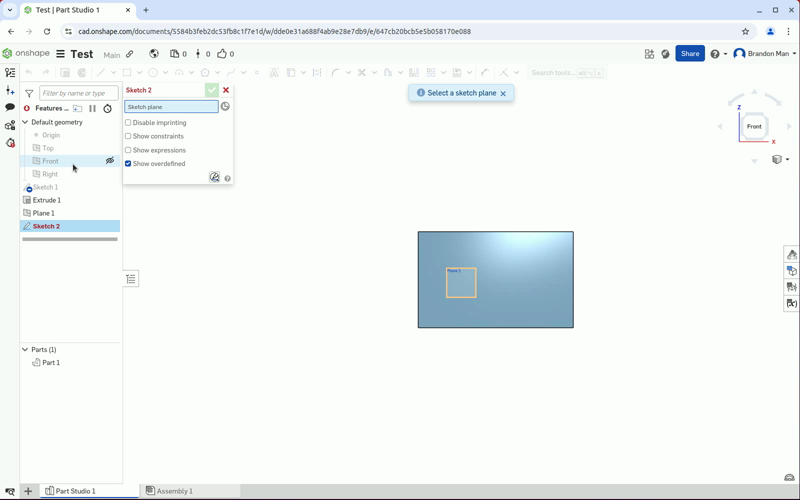
mouse_move(73, 215)
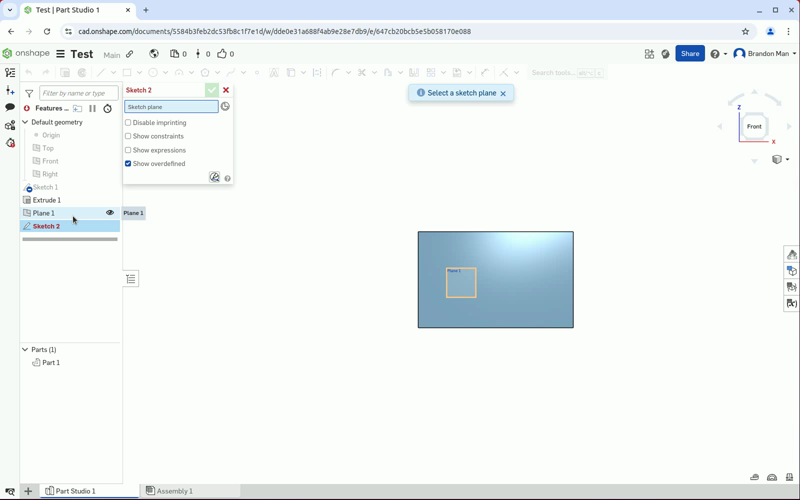
click(73, 215)
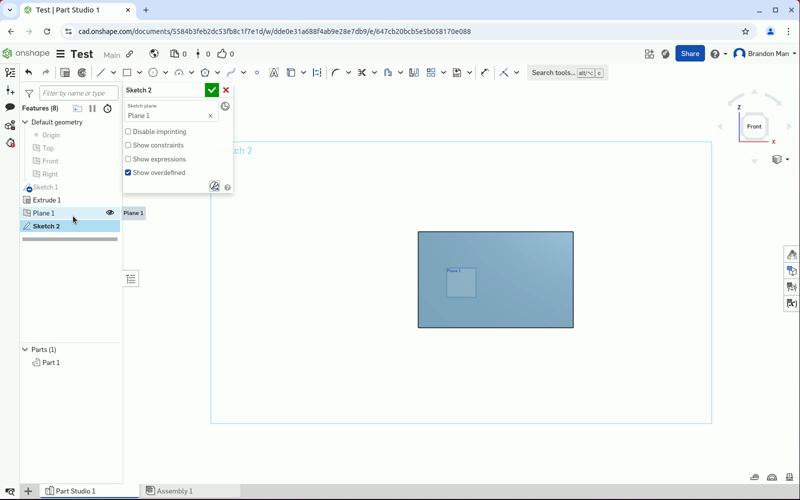
mouse_move(73, 352)
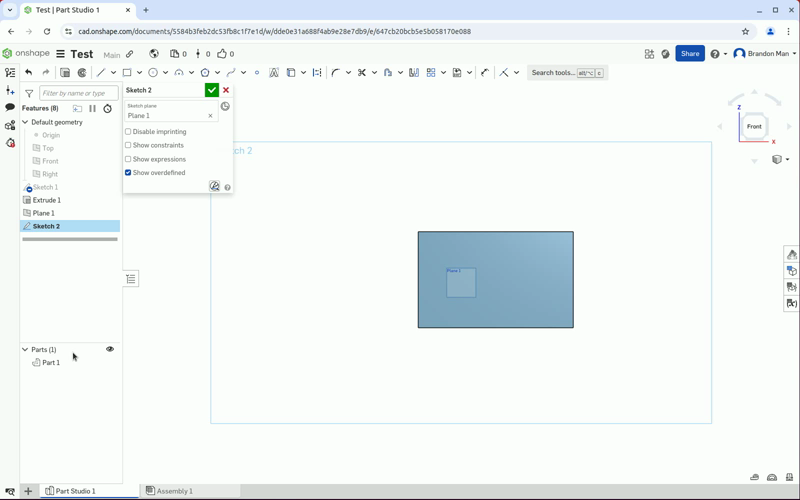
key(y)
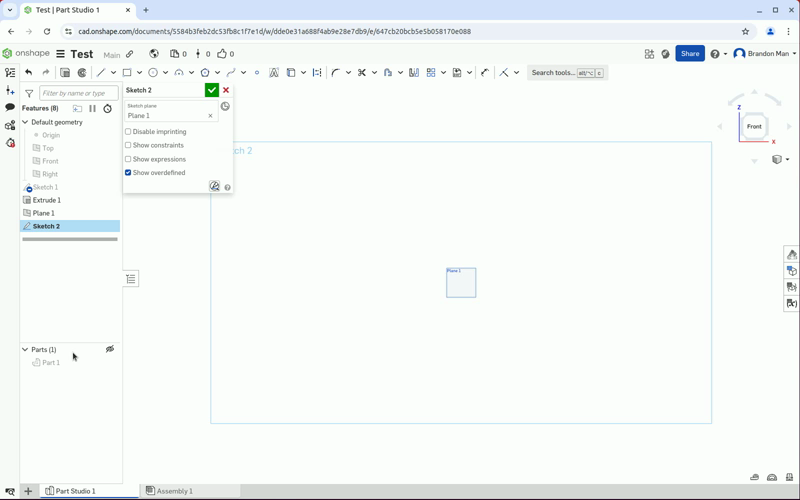
key(c)
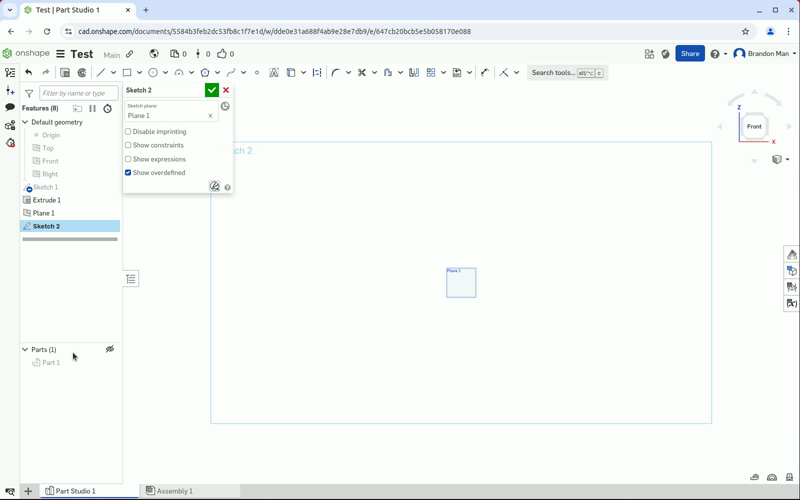
key_down(shift)
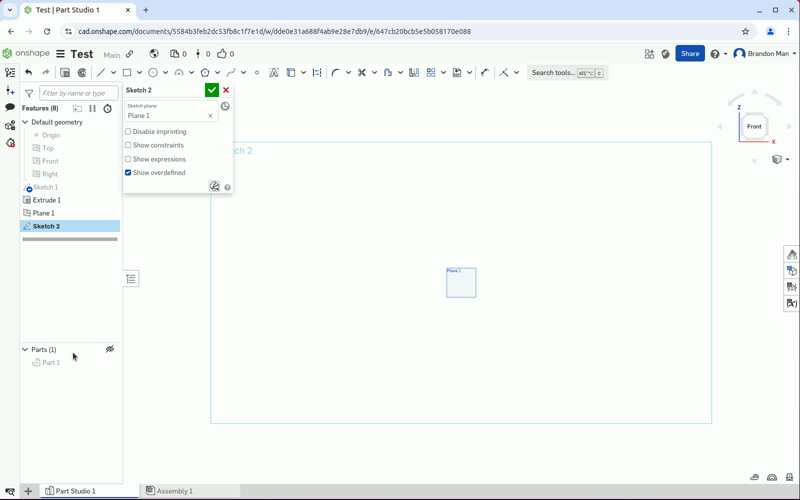
mouse_move(441, 282)
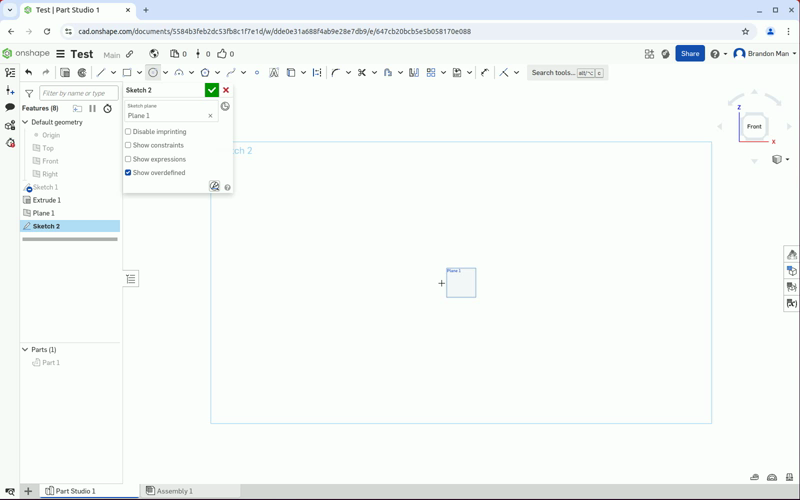
click(441, 282)
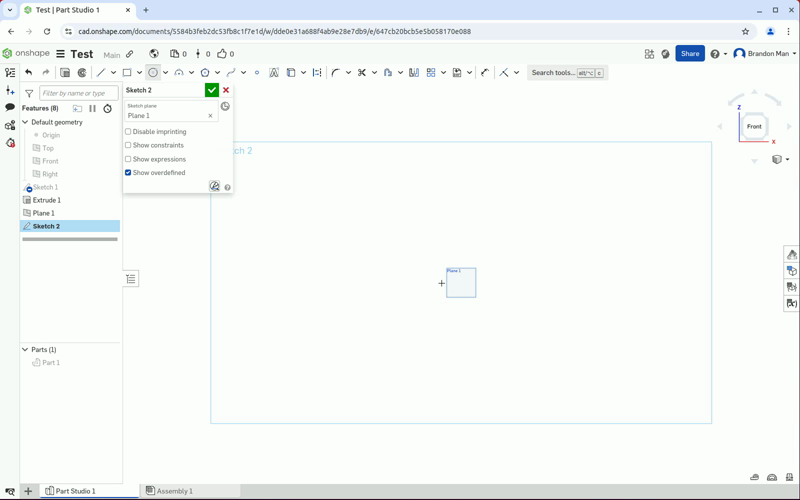
key_up(shift)
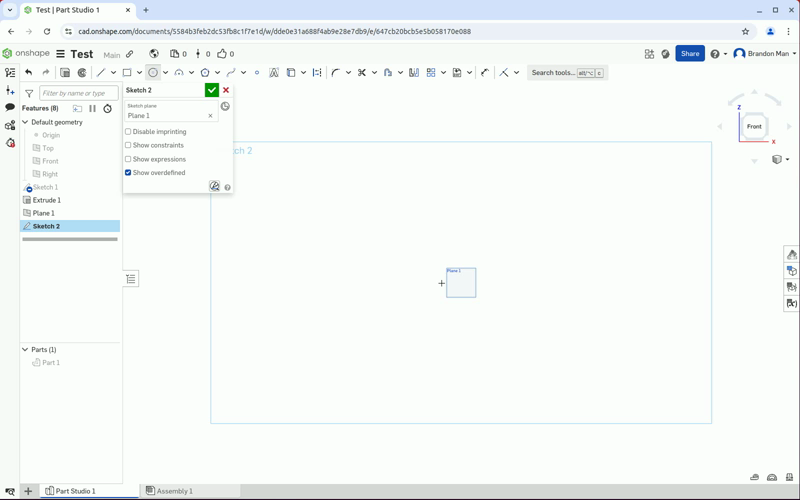
mouse_move(447, 282)
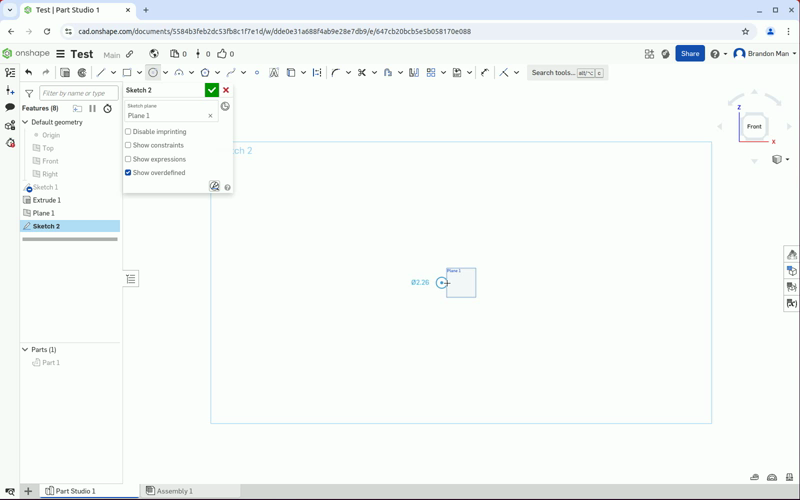
click(447, 282)
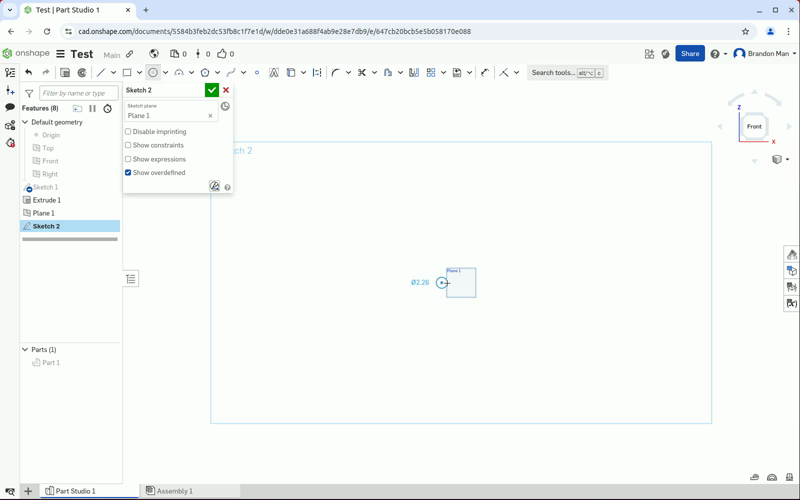
key(esc)
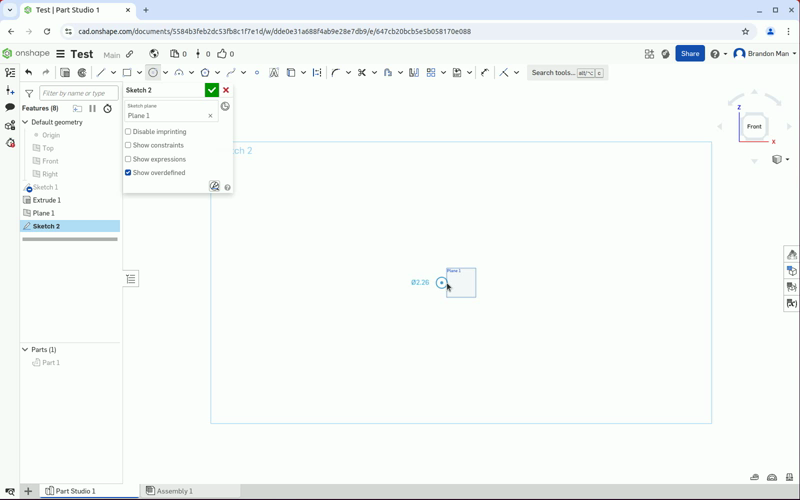
mouse_move(445, 279)
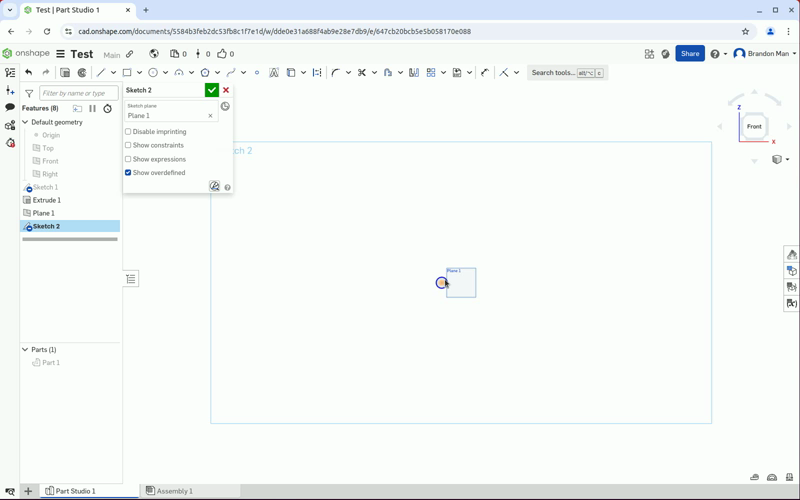
scroll(6)
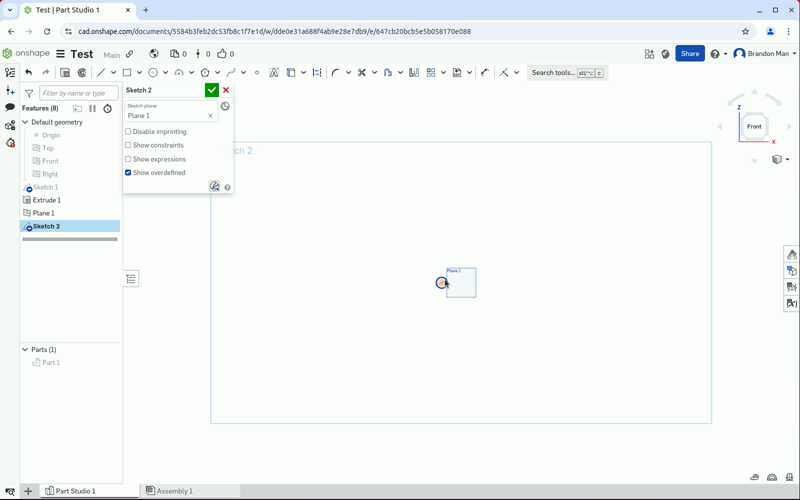
scroll(6)
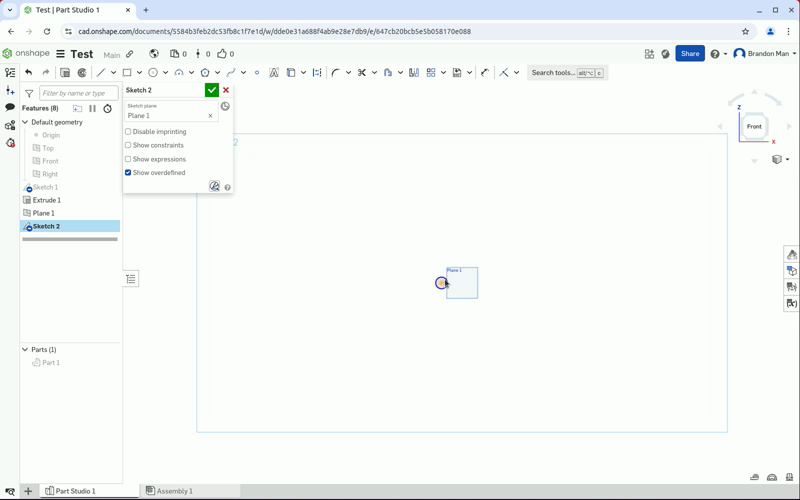
scroll(6)
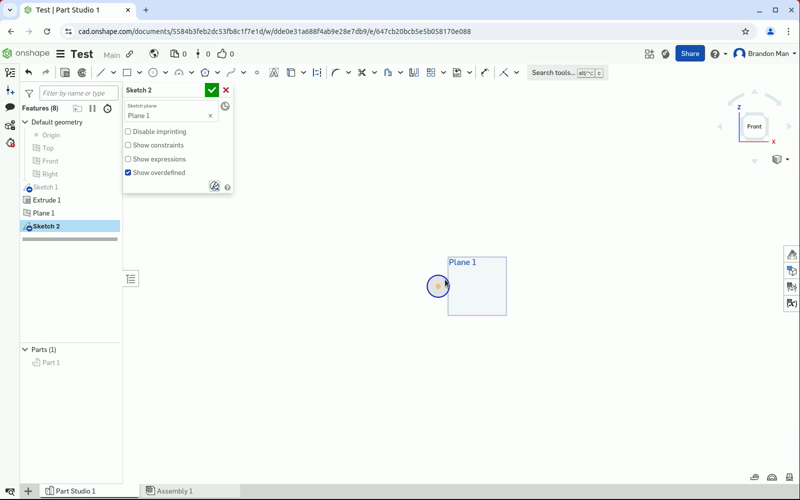
scroll(6)
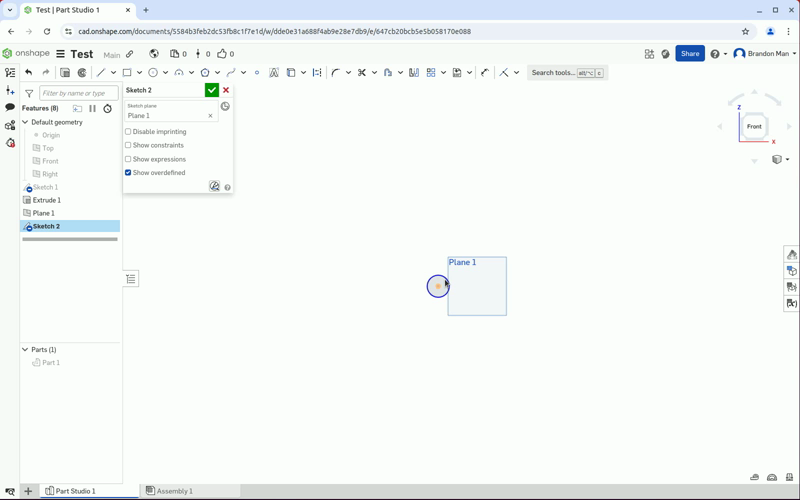
scroll(6)
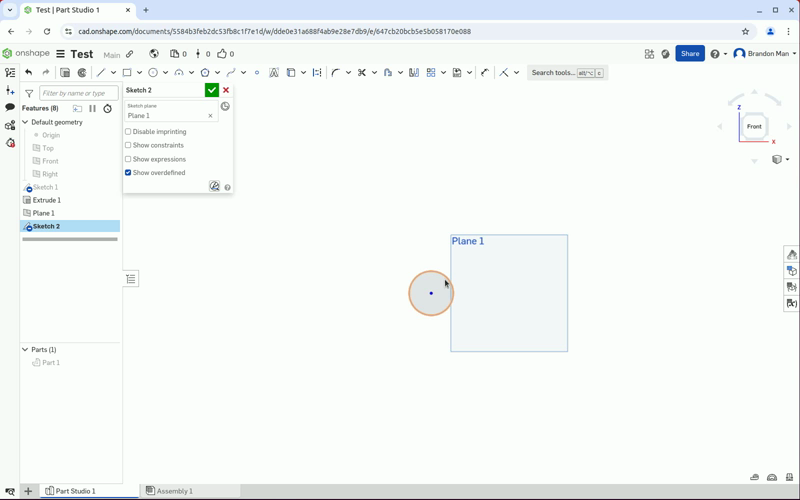
scroll(6)
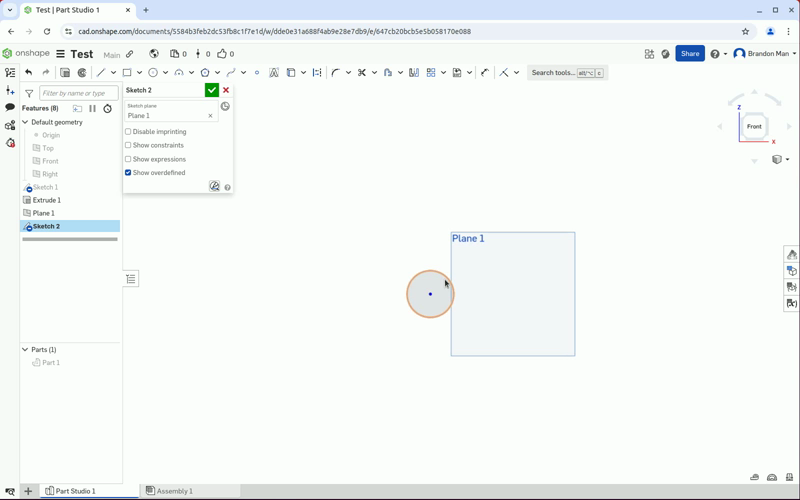
scroll(6)
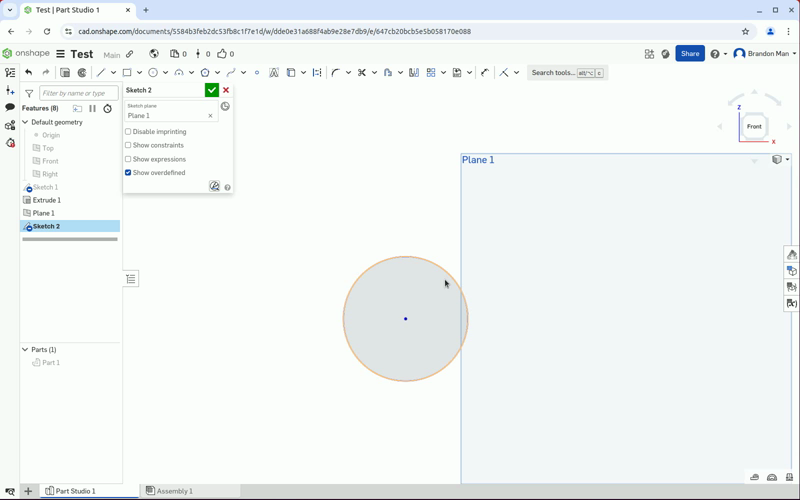
click(445, 279)
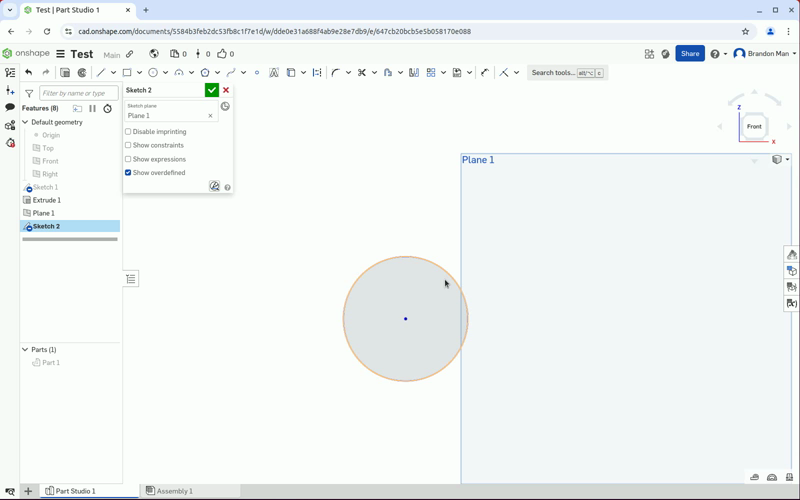
scroll(-6)
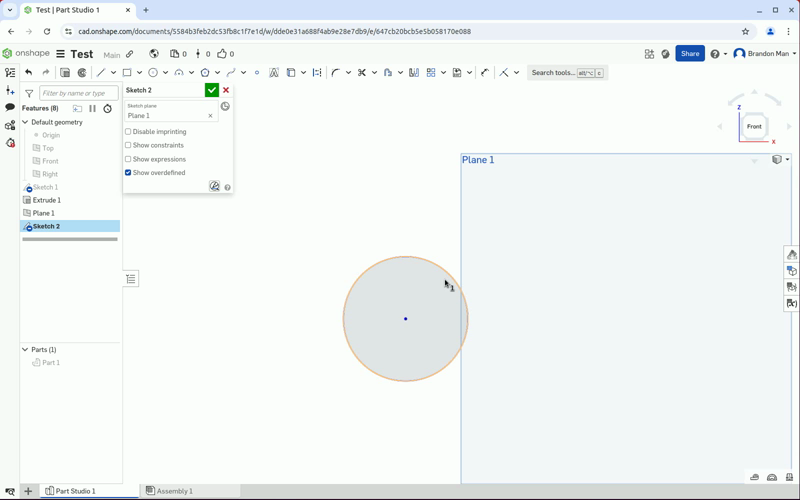
scroll(-6)
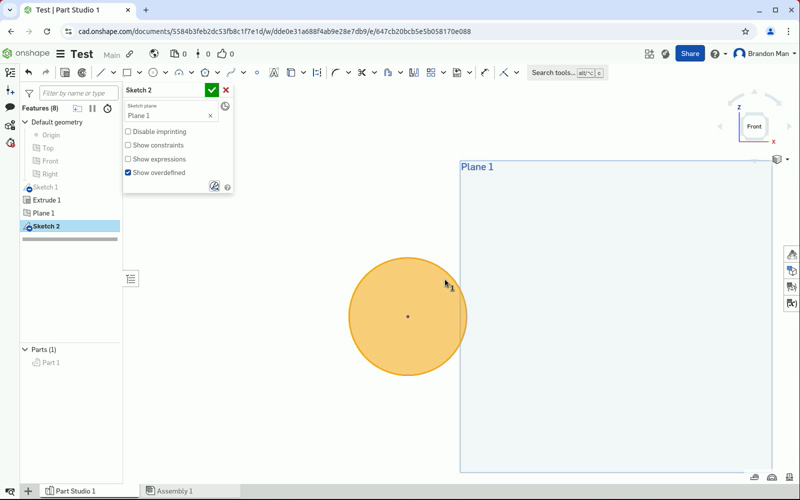
scroll(-6)
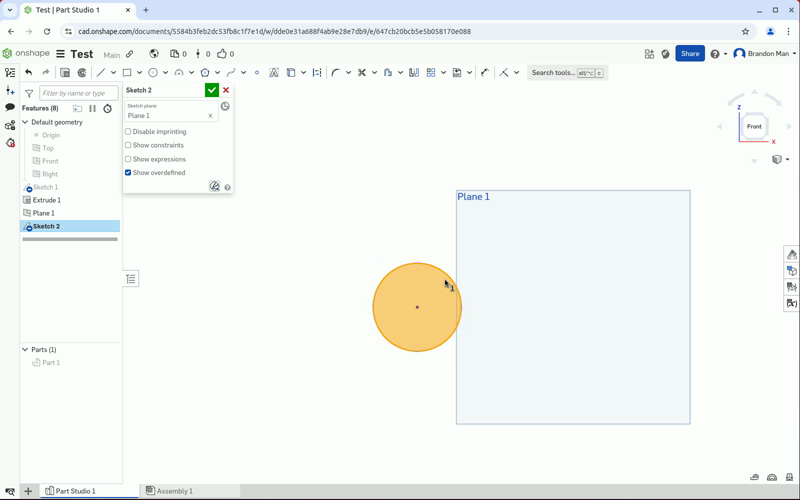
scroll(-6)
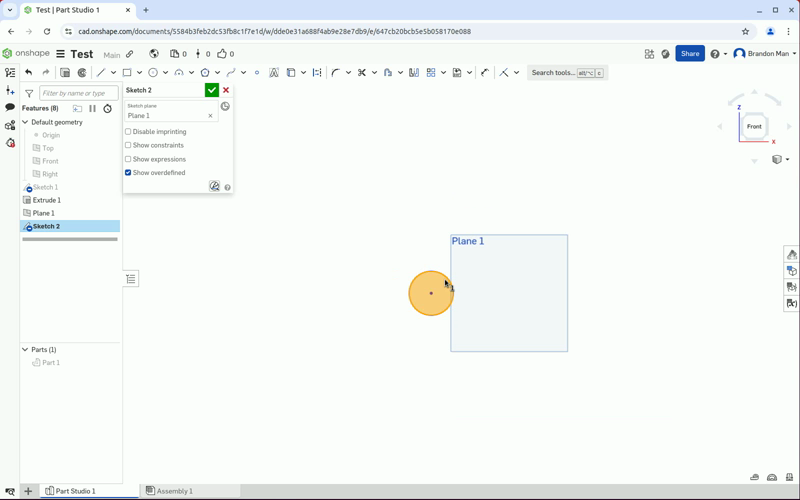
scroll(-6)
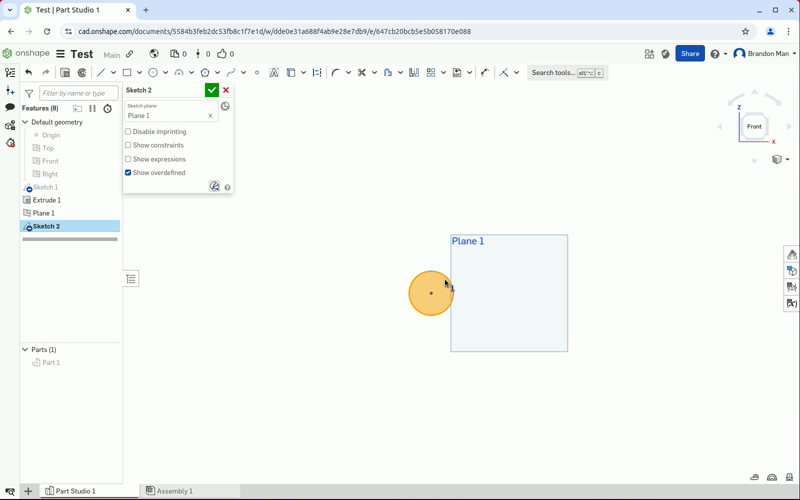
scroll(-6)
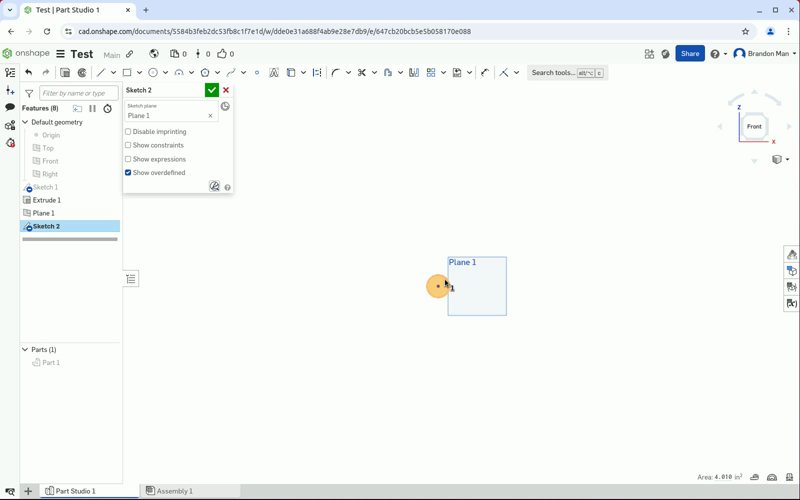
scroll(-6)
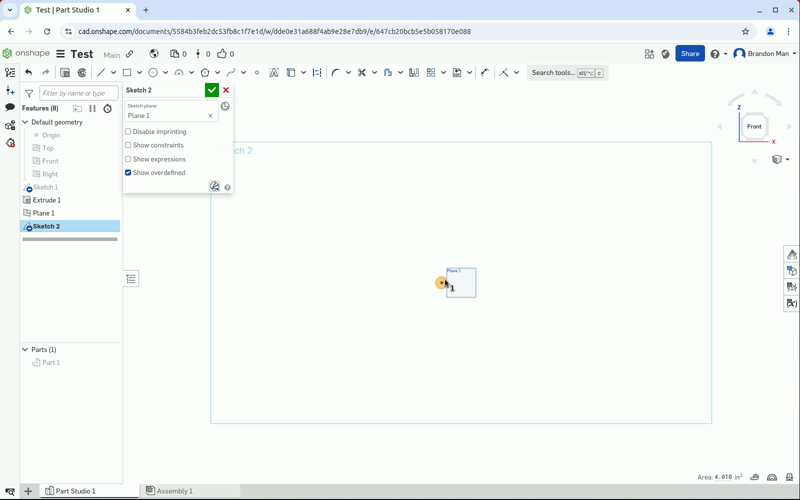
mouse_move(73, 352)
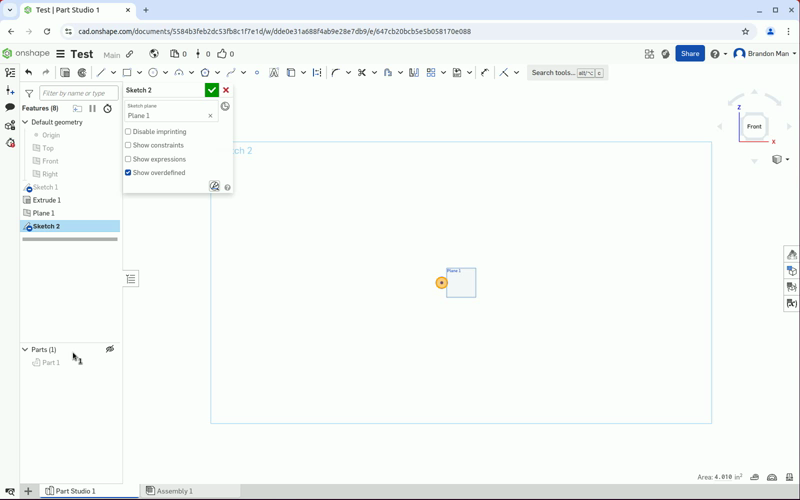
key(shift+y)
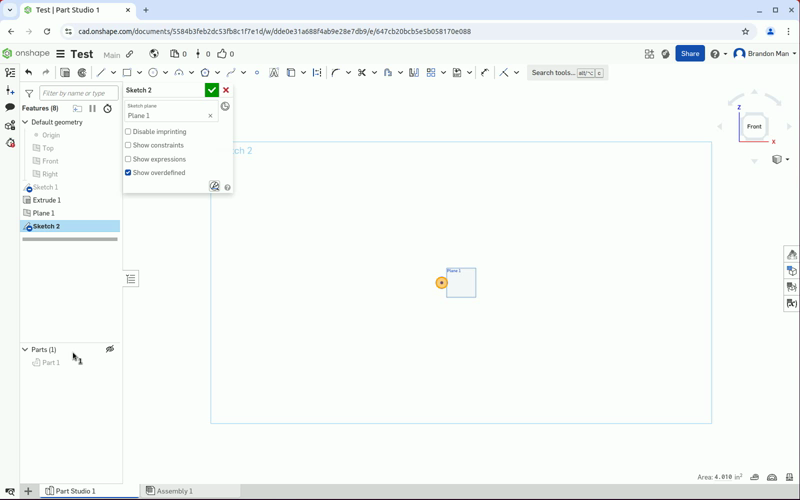
key(shift+e)
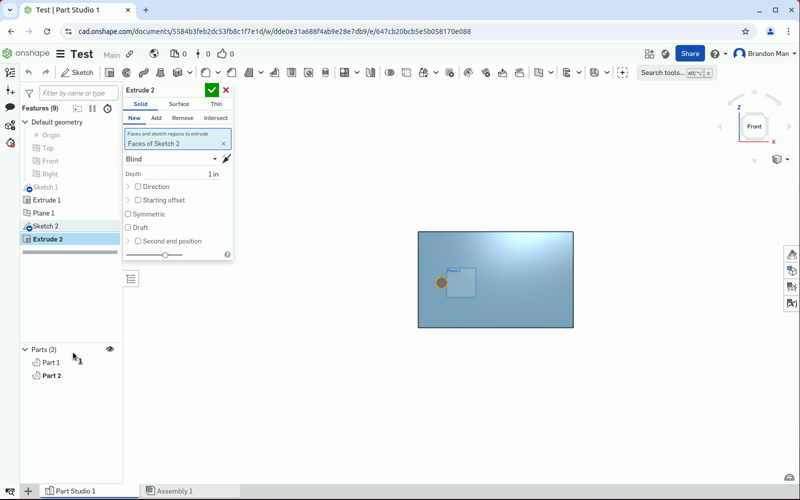
mouse_move(143, 106)
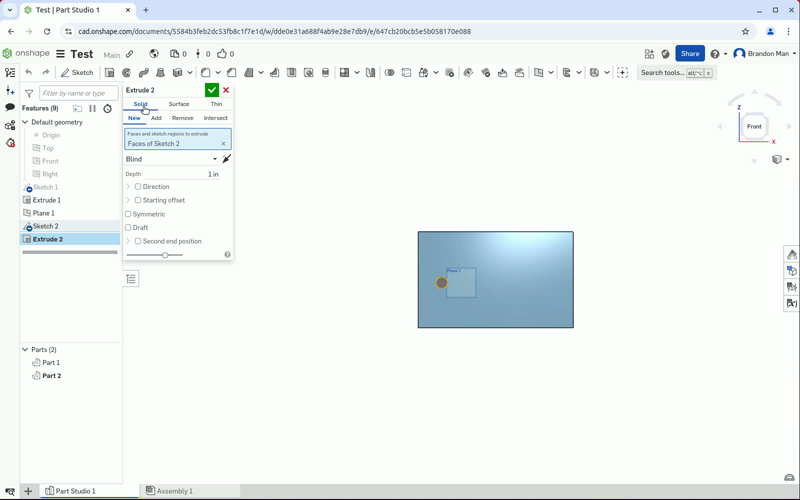
click(143, 106)
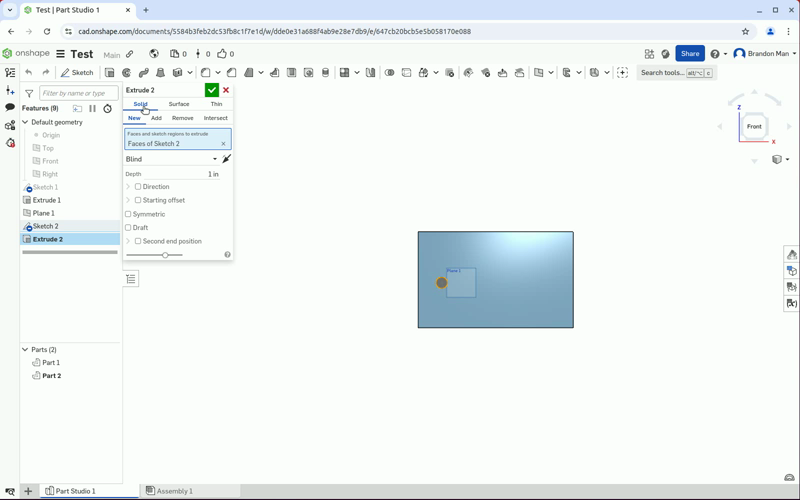
mouse_move(137, 120)
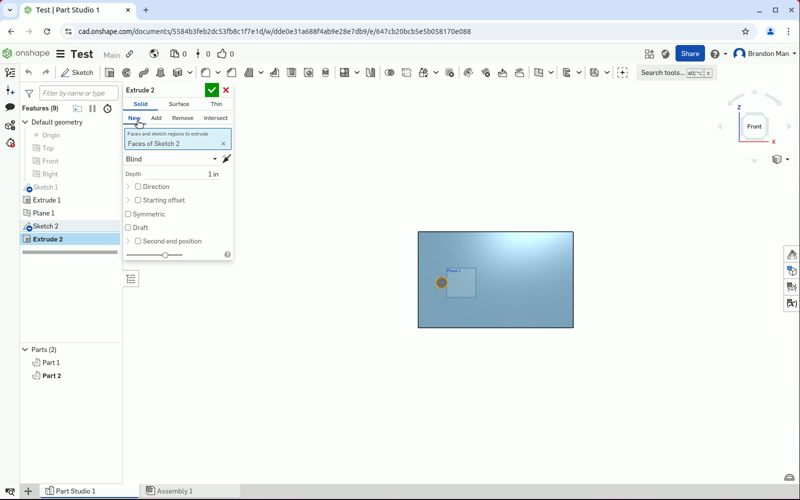
click(137, 120)
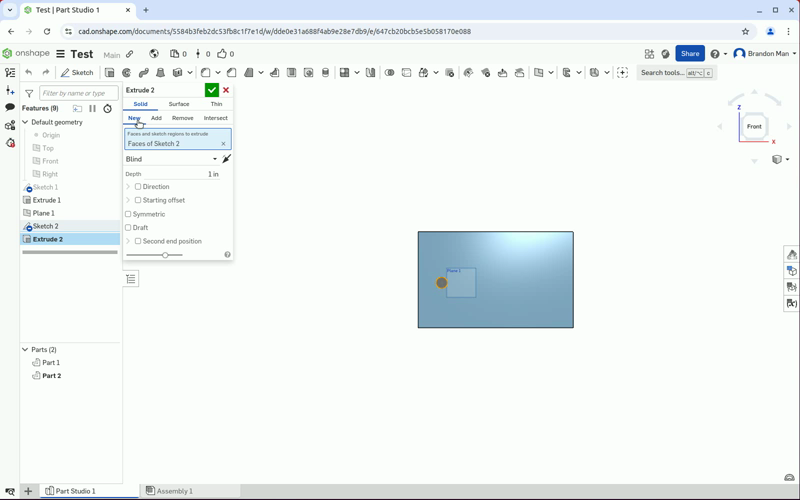
key(tab, 4)
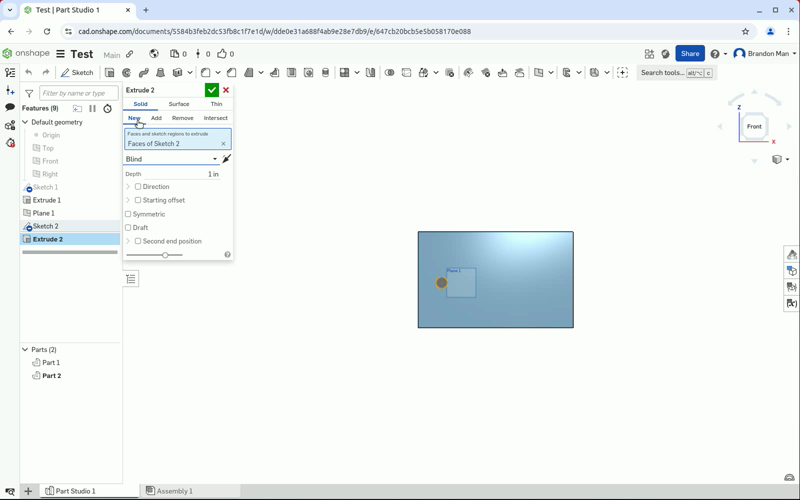
text(4.092)
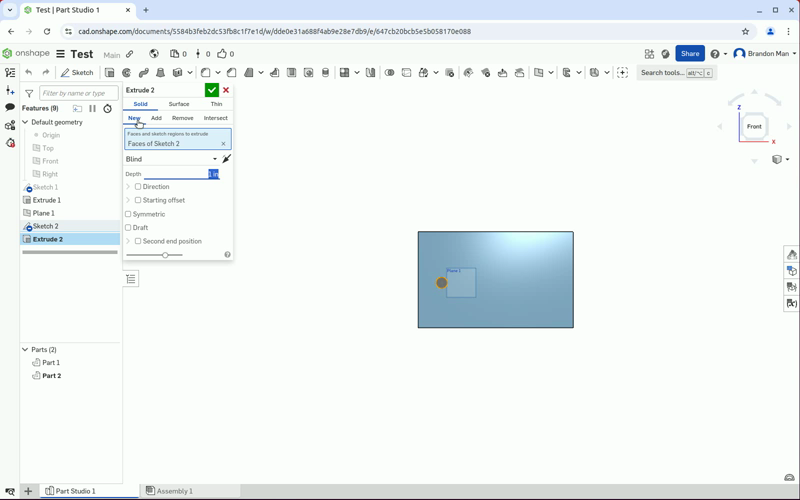
key(enter)
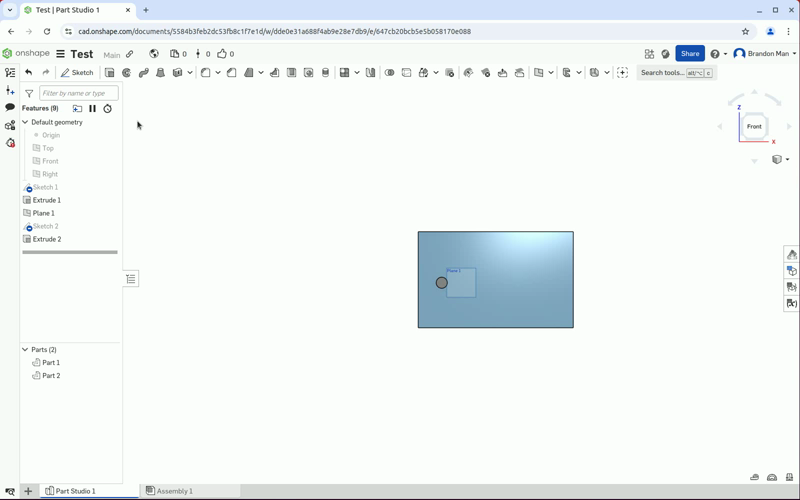
key(shift+h)
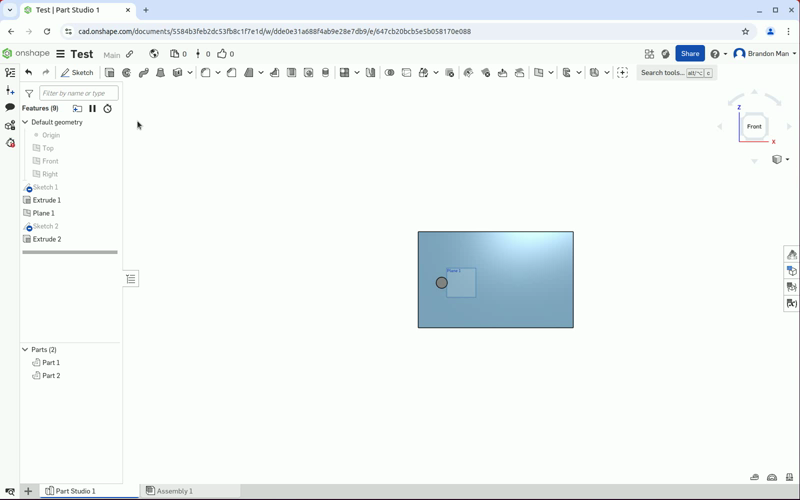
key(shift+h)
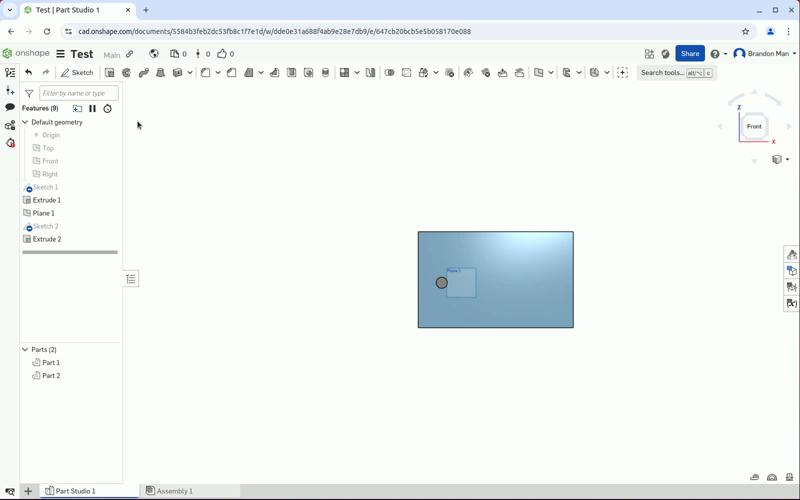
mouse_move(73, 189)
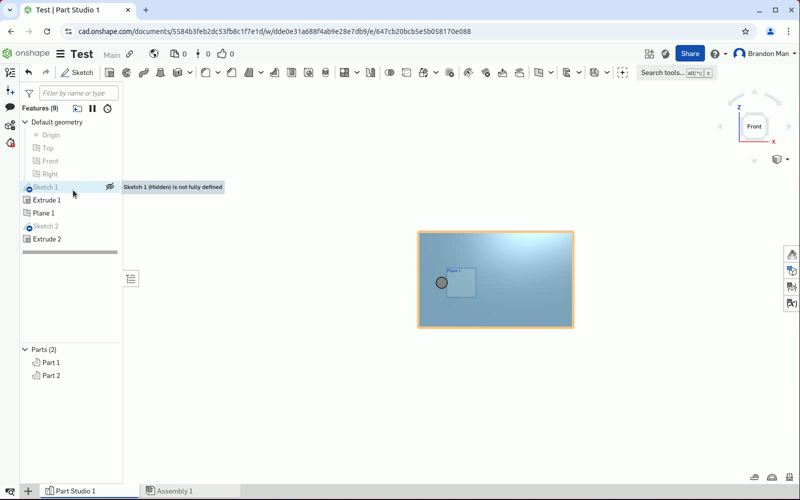
click(73, 189)
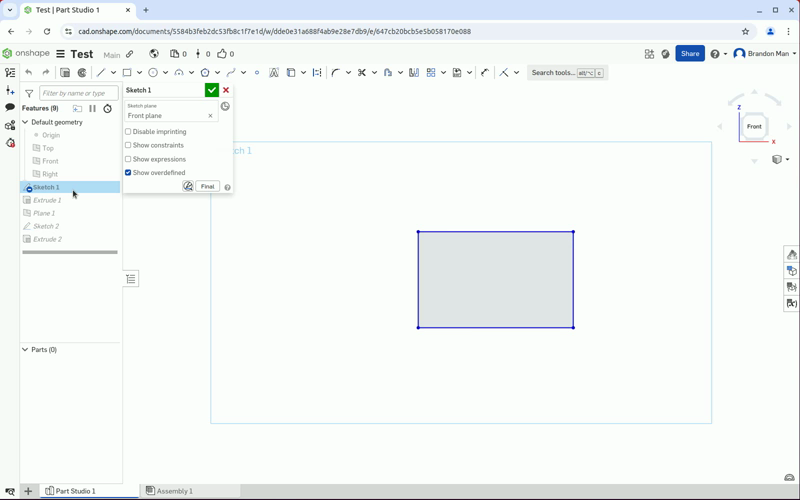
mouse_move(229, 92)
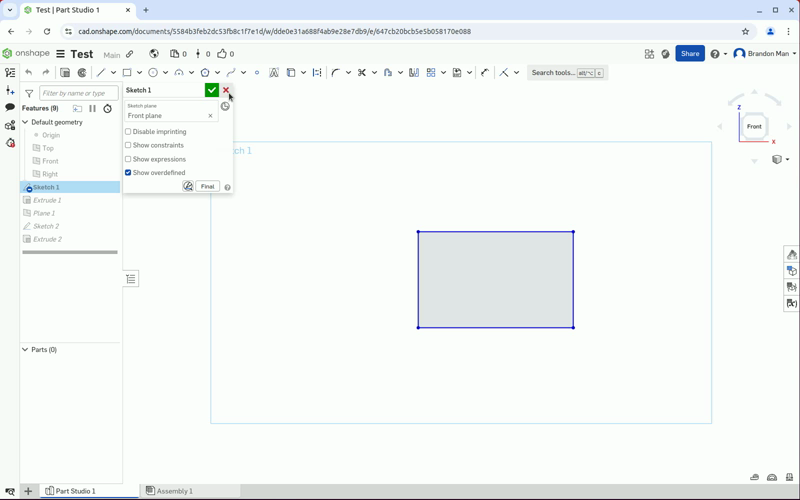
click(229, 92)
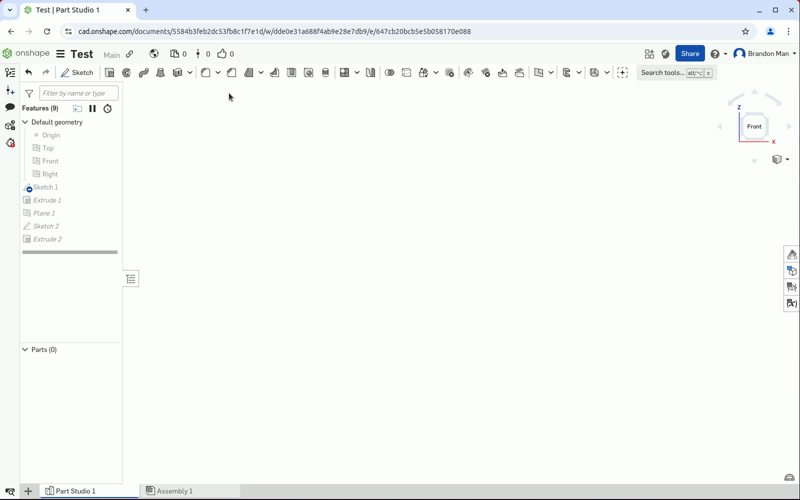
key(shift+s)
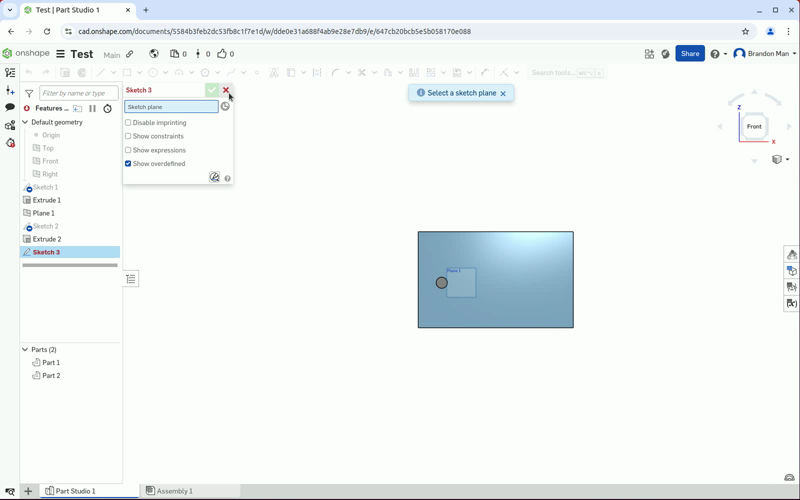
mouse_move(73, 215)
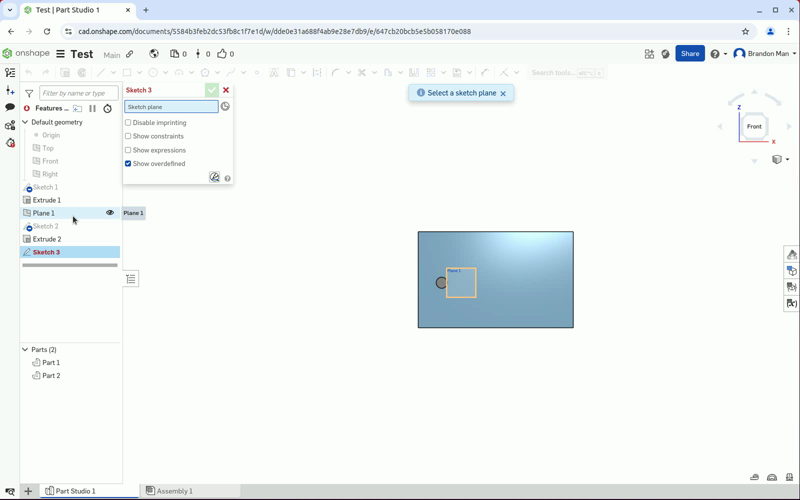
click(73, 215)
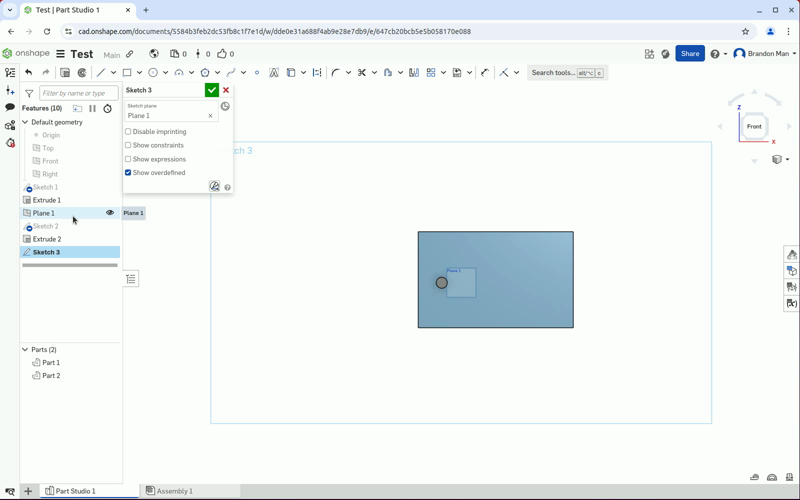
mouse_move(73, 352)
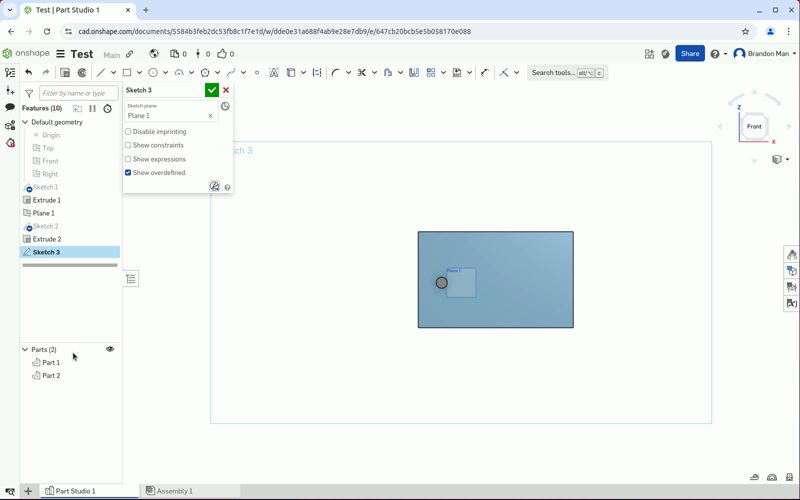
key(y)
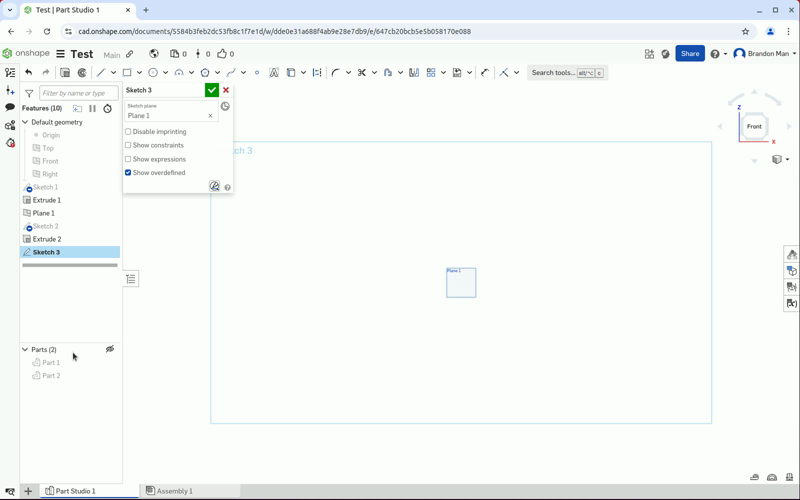
key(c)
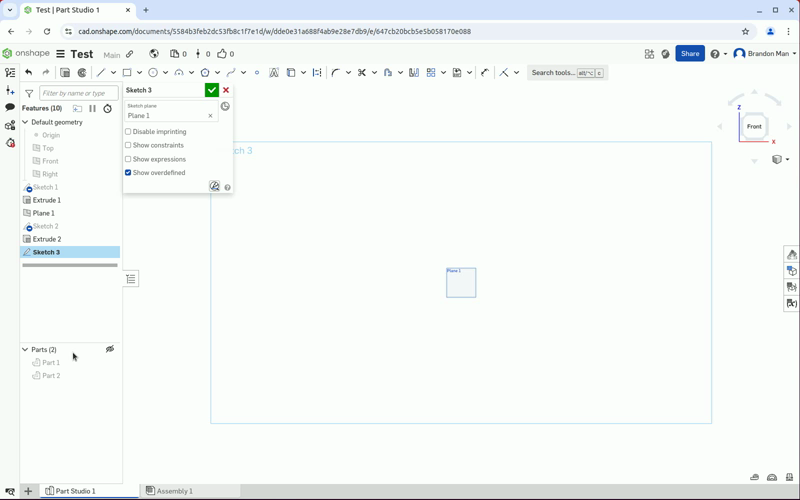
key_down(shift)
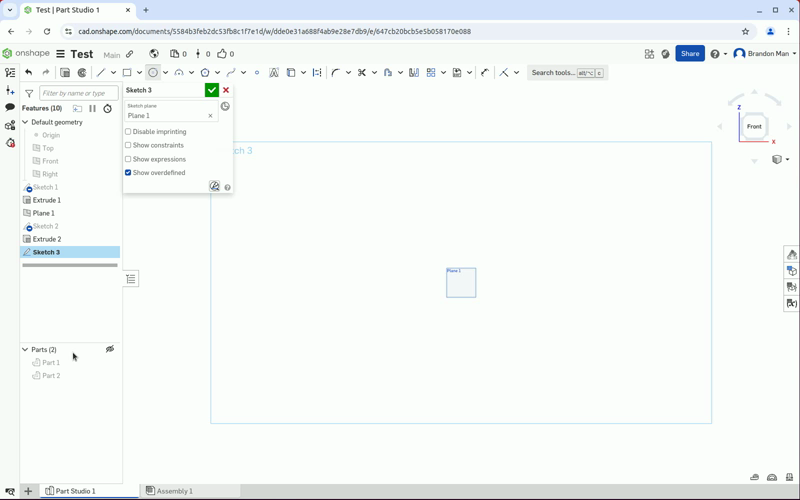
mouse_move(500, 282)
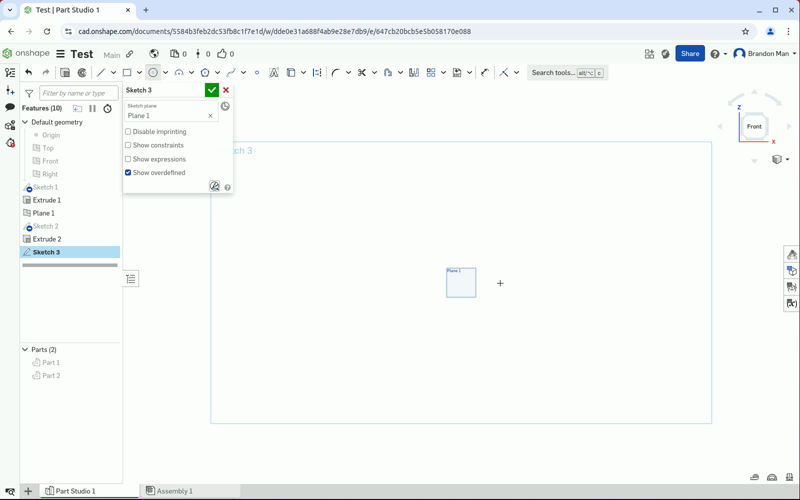
click(500, 282)
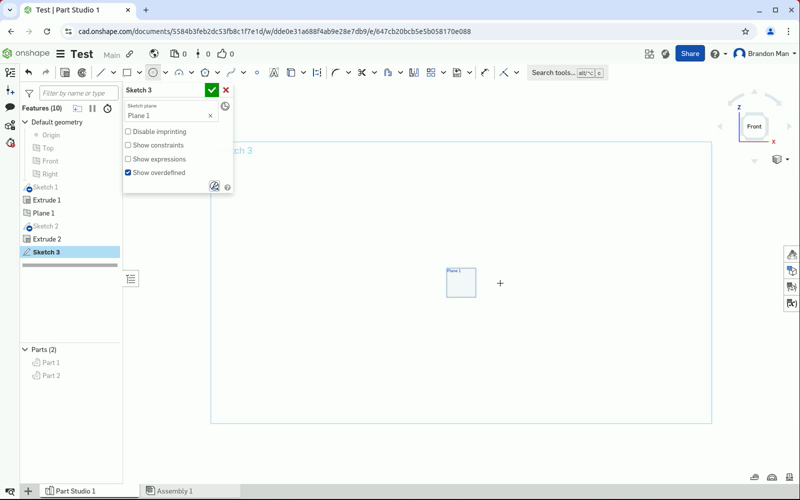
key_up(shift)
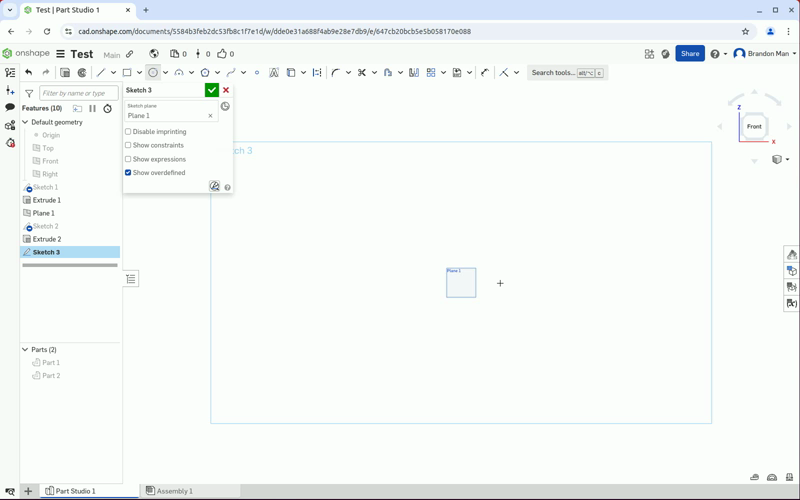
mouse_move(505, 282)
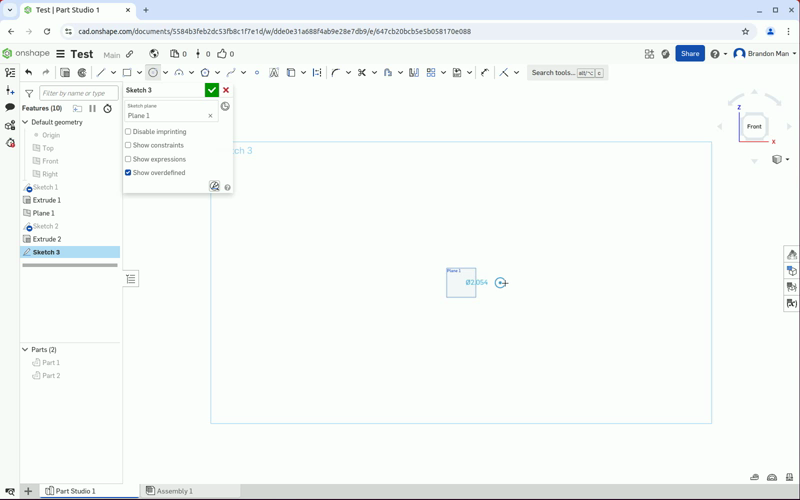
click(505, 282)
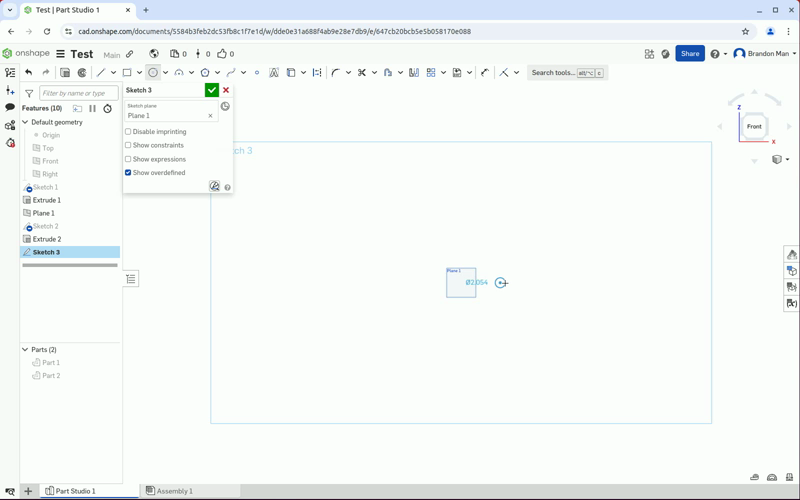
key(esc)
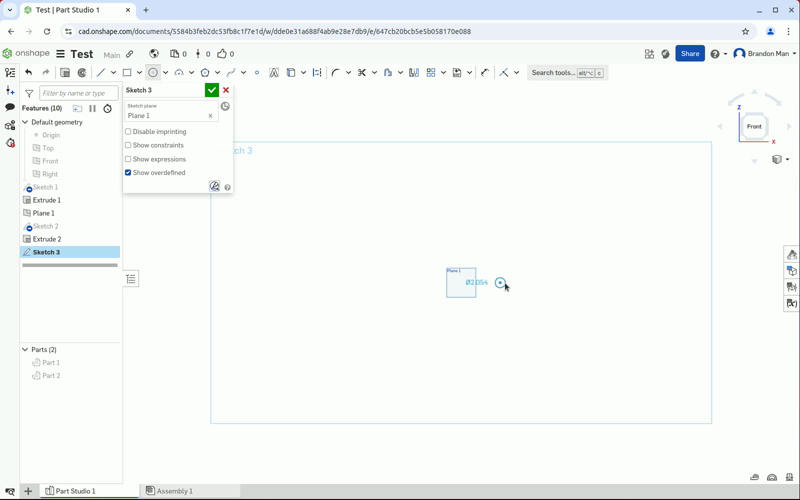
mouse_move(501, 281)
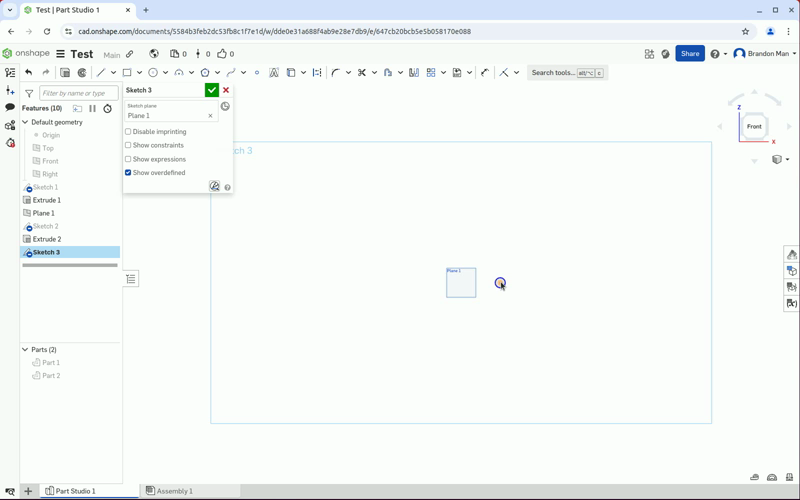
scroll(6)
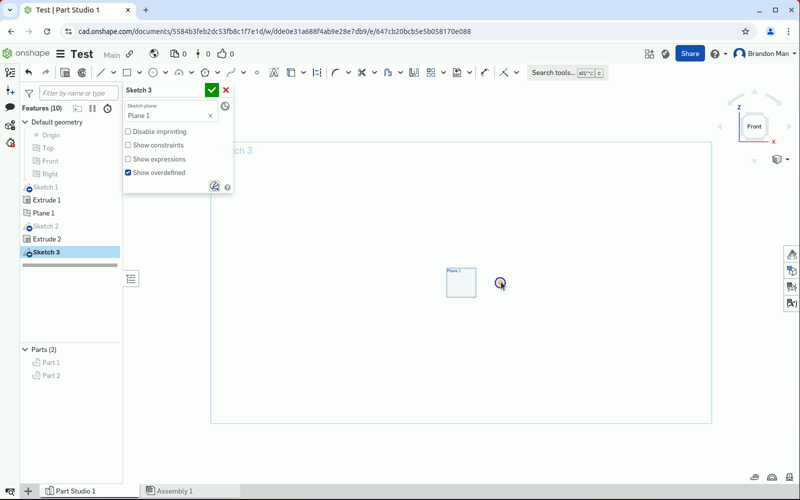
scroll(6)
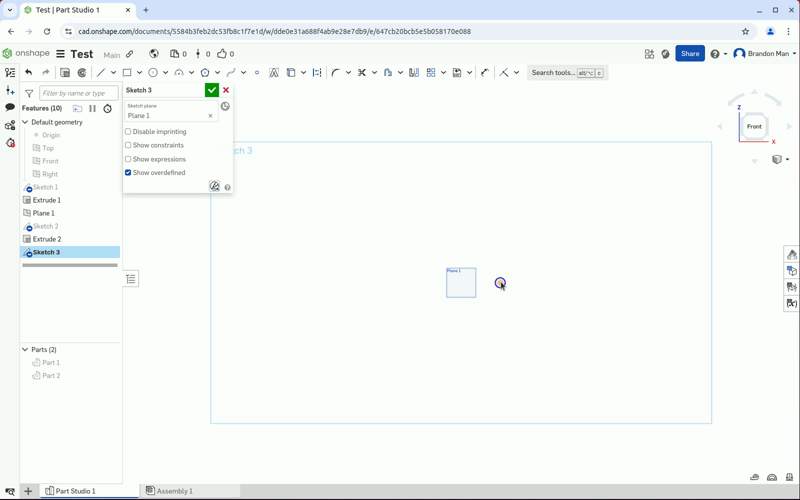
scroll(6)
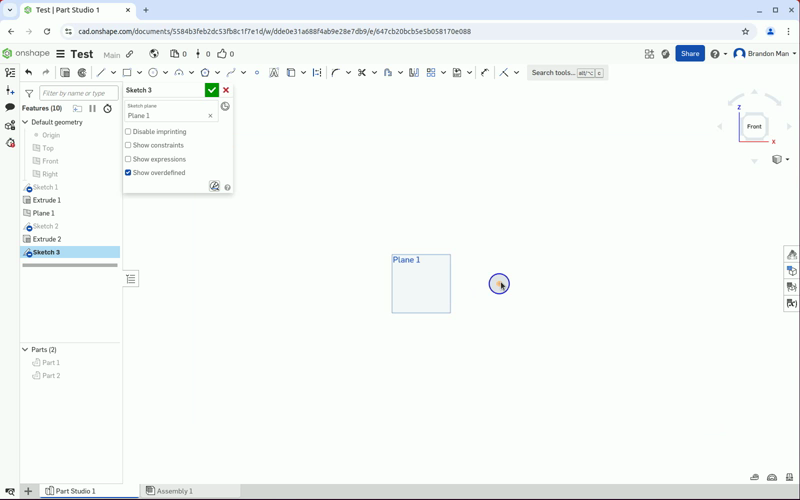
scroll(6)
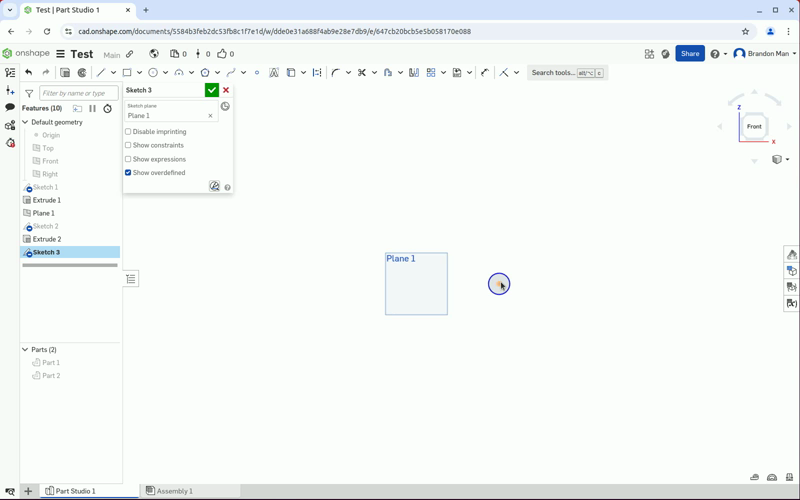
scroll(6)
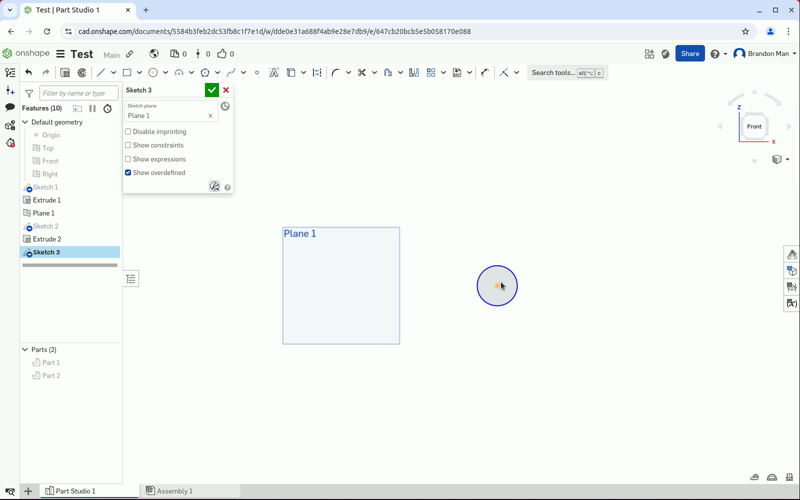
scroll(6)
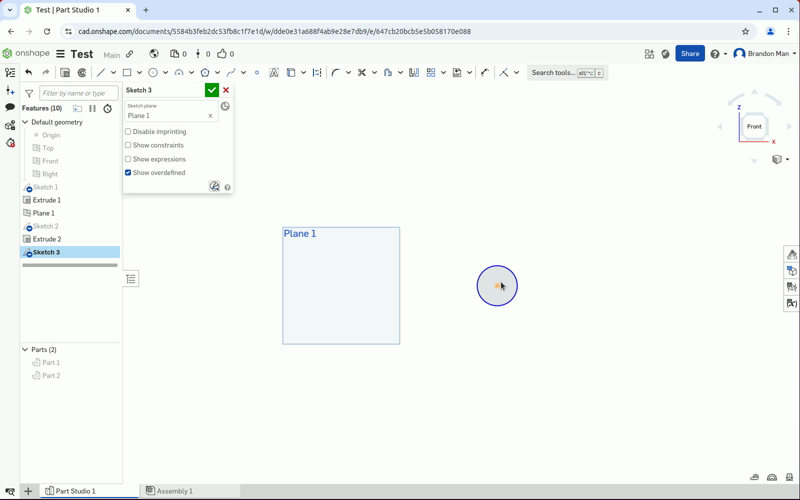
scroll(6)
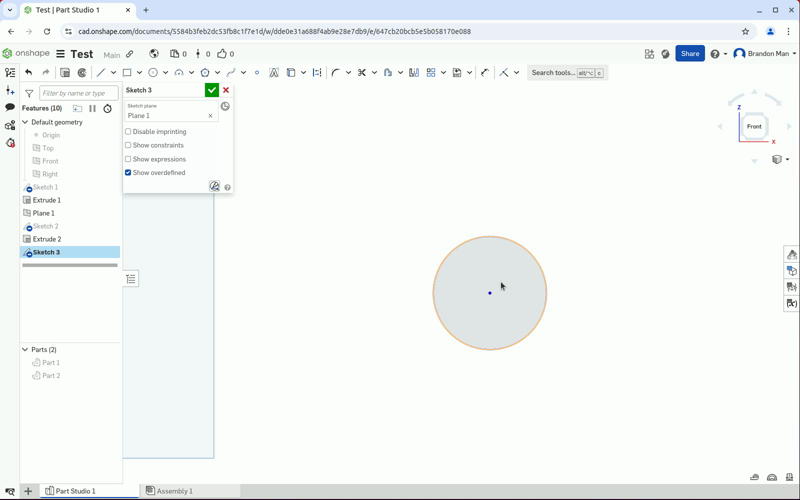
click(501, 281)
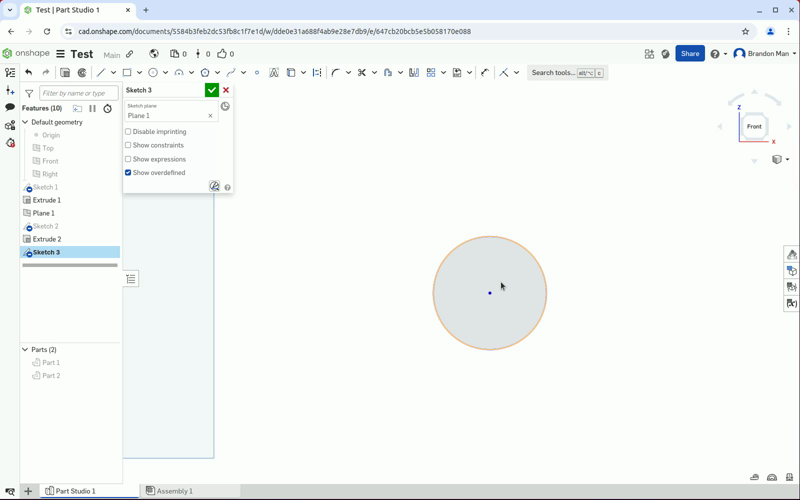
scroll(-6)
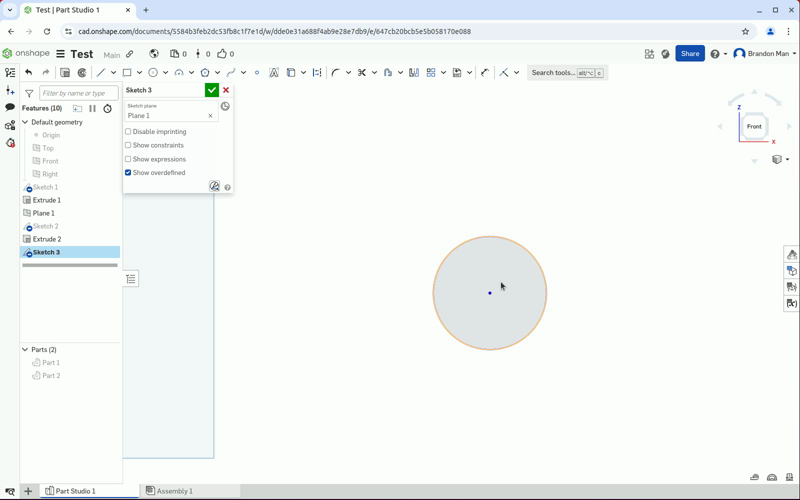
scroll(-6)
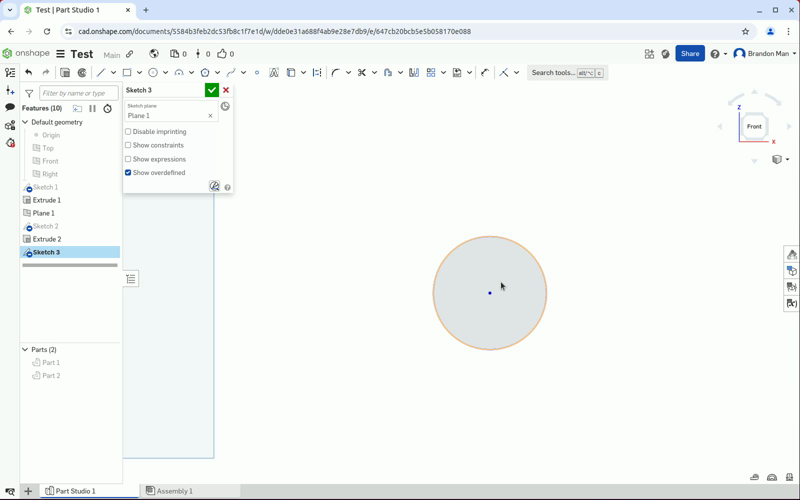
scroll(-6)
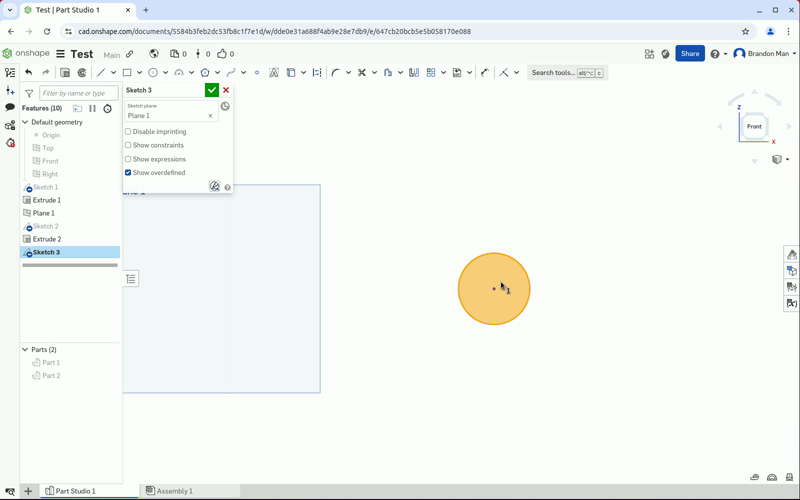
scroll(-6)
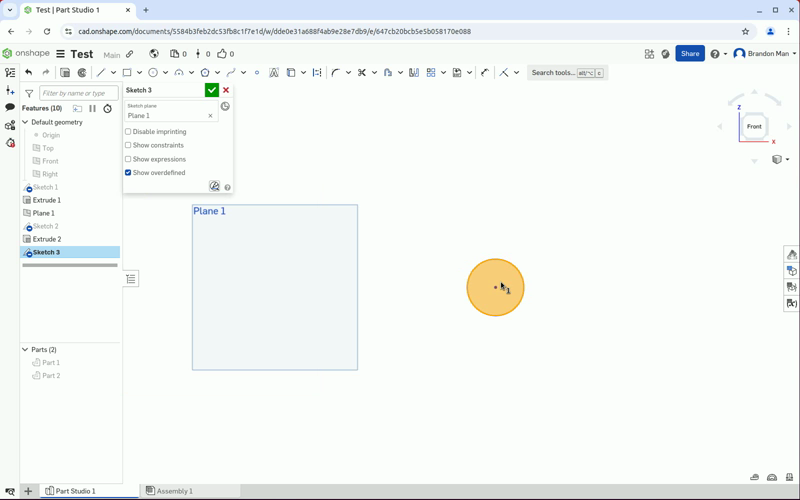
scroll(-6)
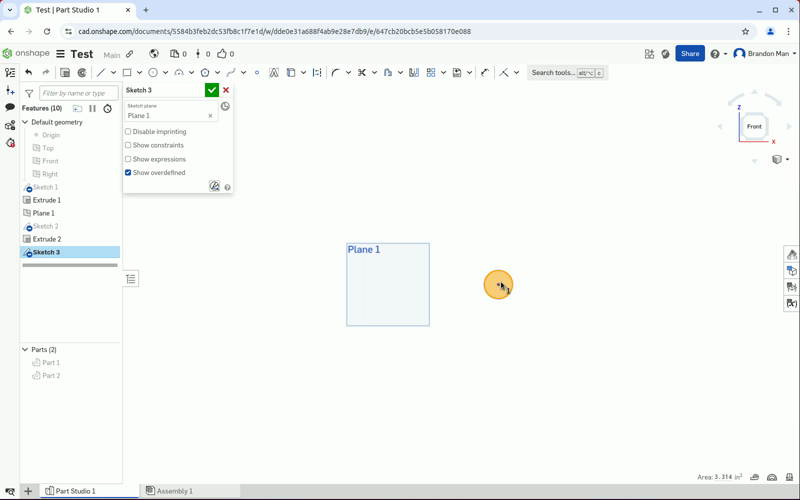
scroll(-6)
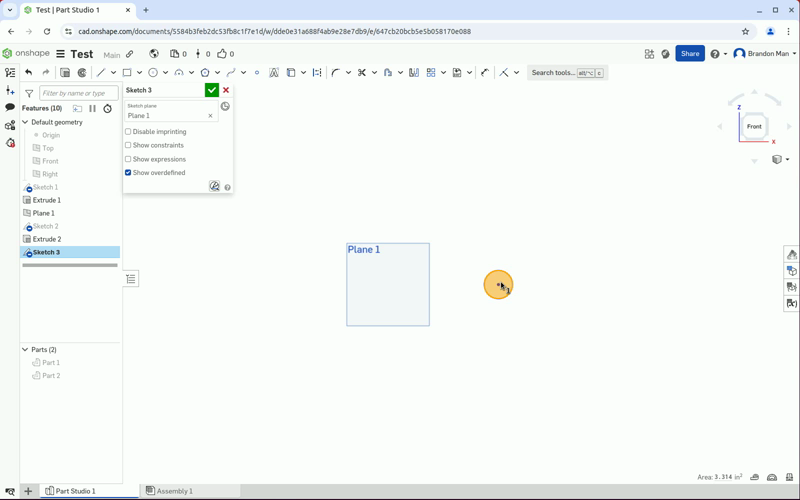
scroll(-6)
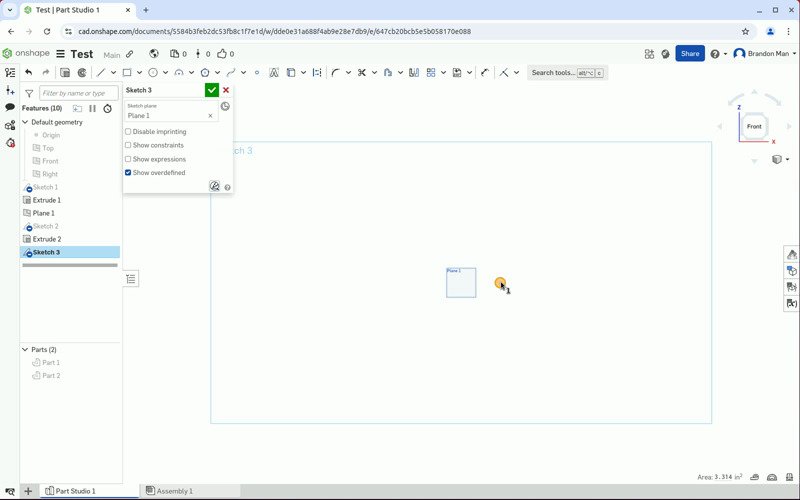
mouse_move(73, 352)
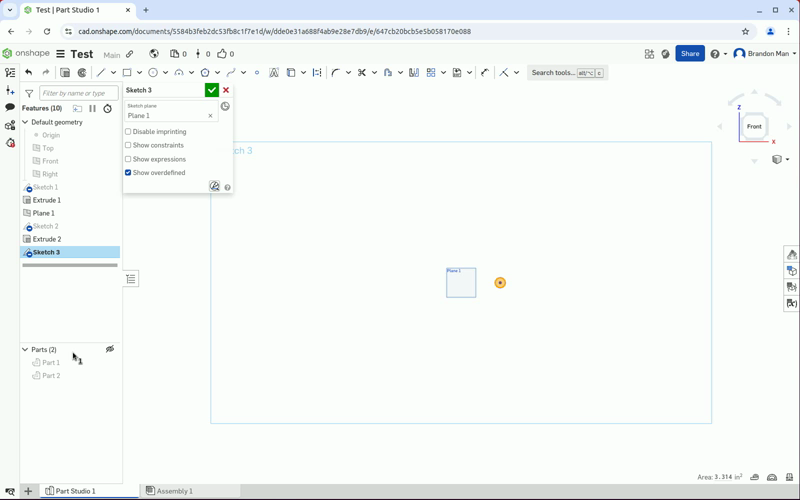
key(shift+y)
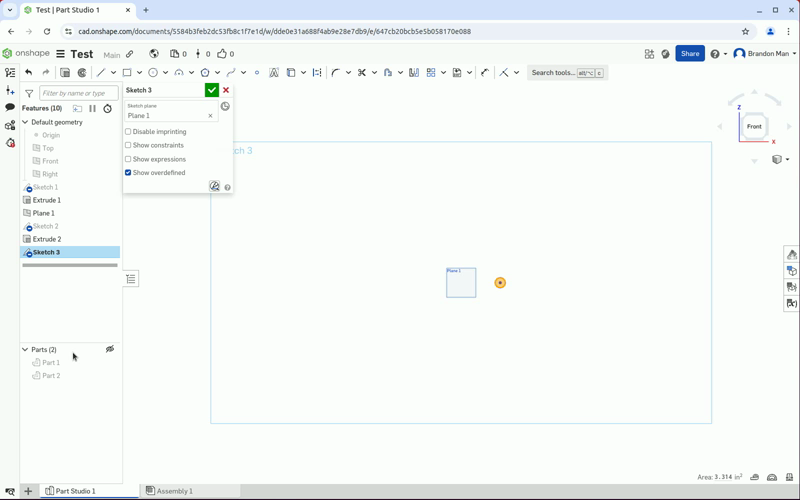
key(shift+e)
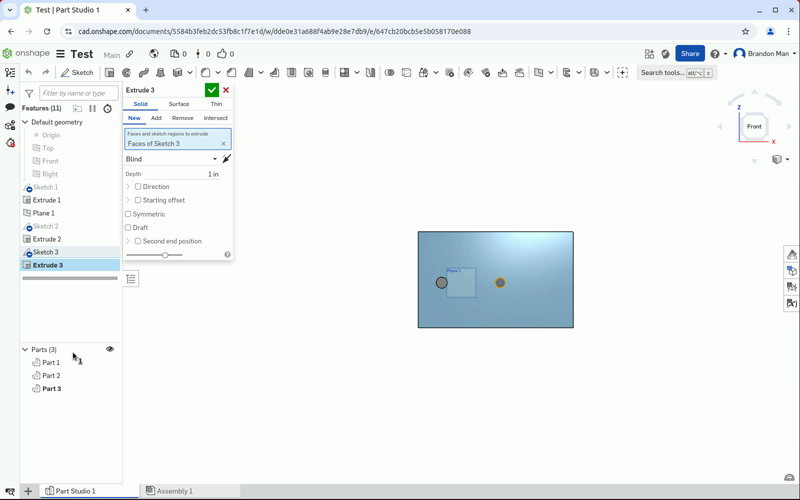
mouse_move(143, 106)
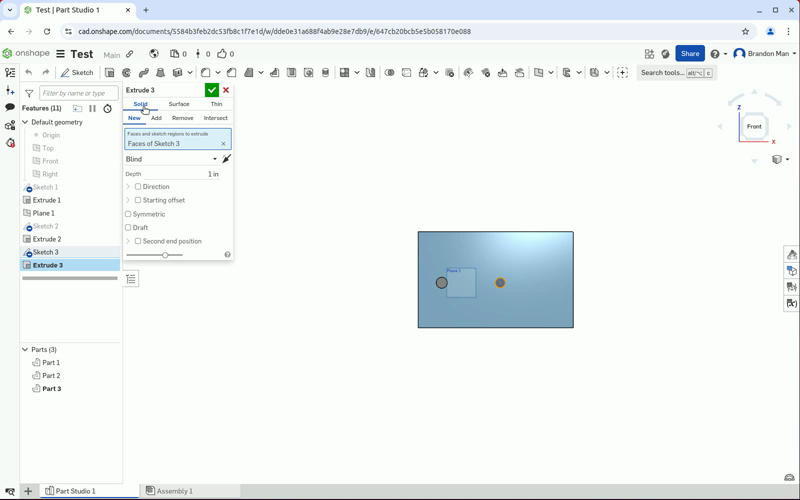
click(143, 106)
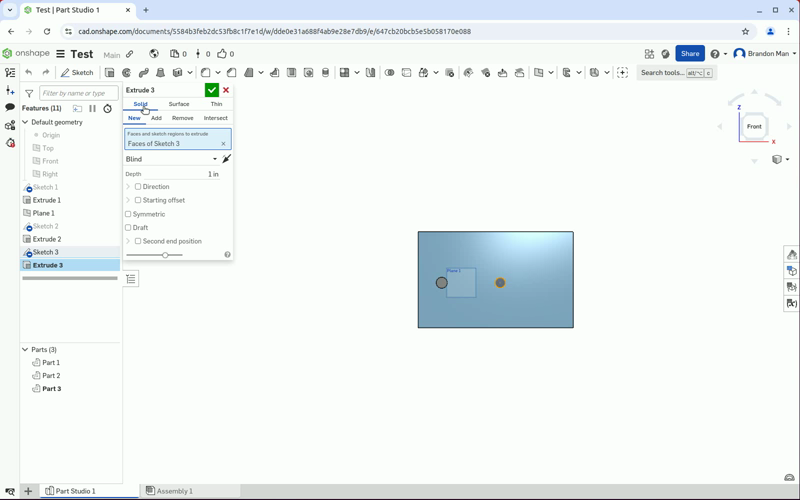
mouse_move(137, 120)
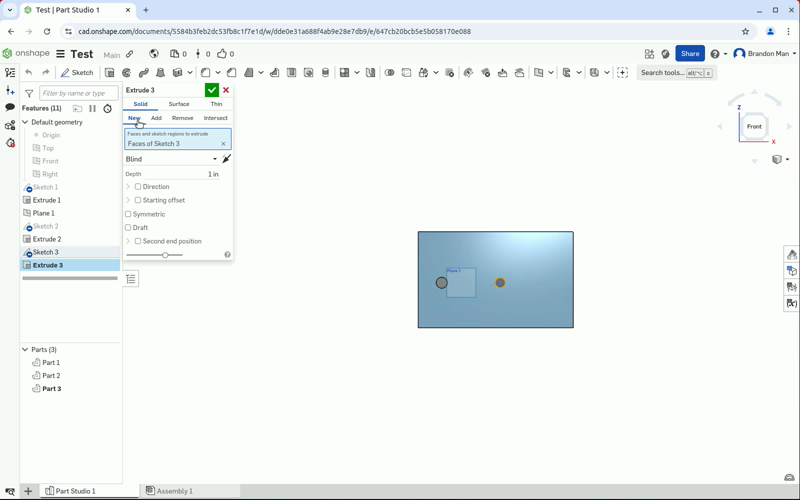
click(137, 120)
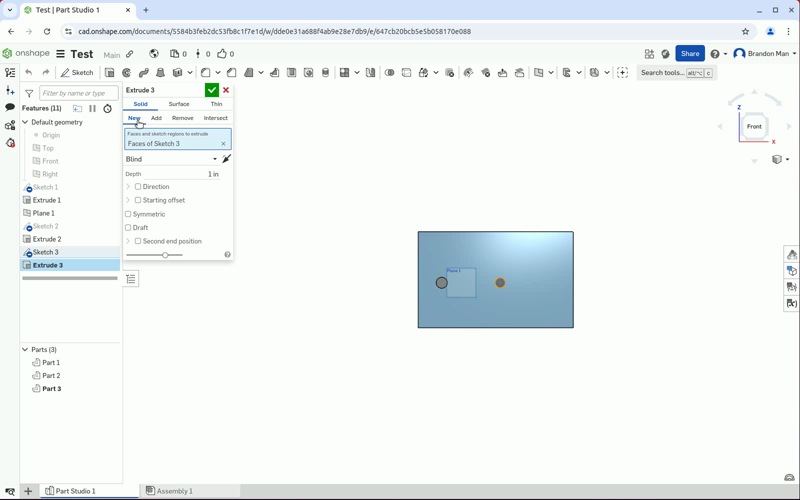
key(tab, 4)
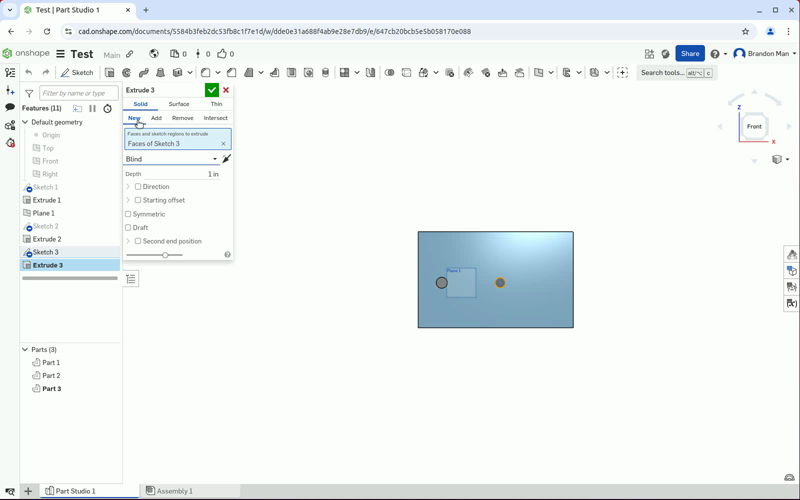
text(4.092)
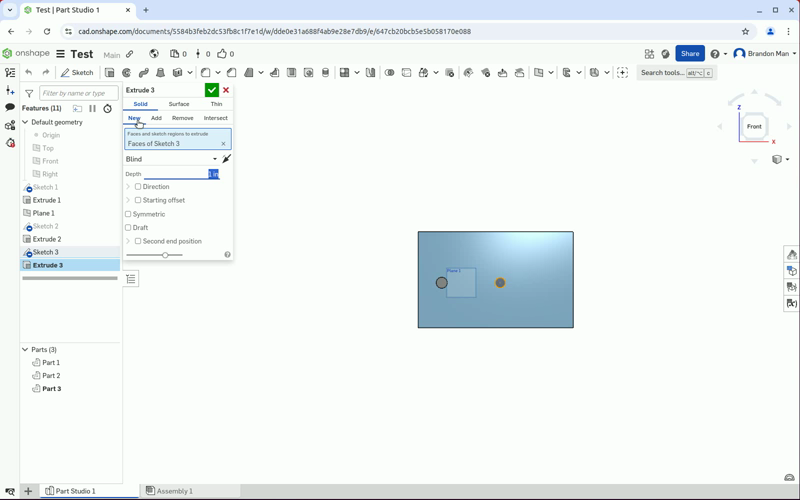
key(enter)
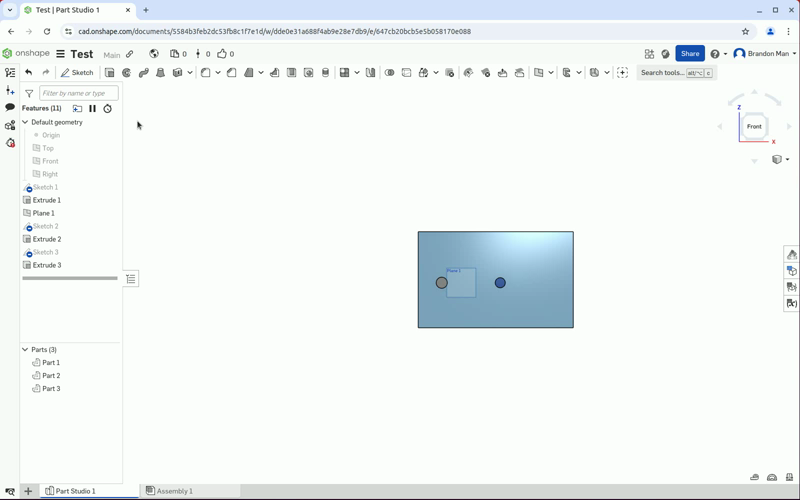
key(shift+h)
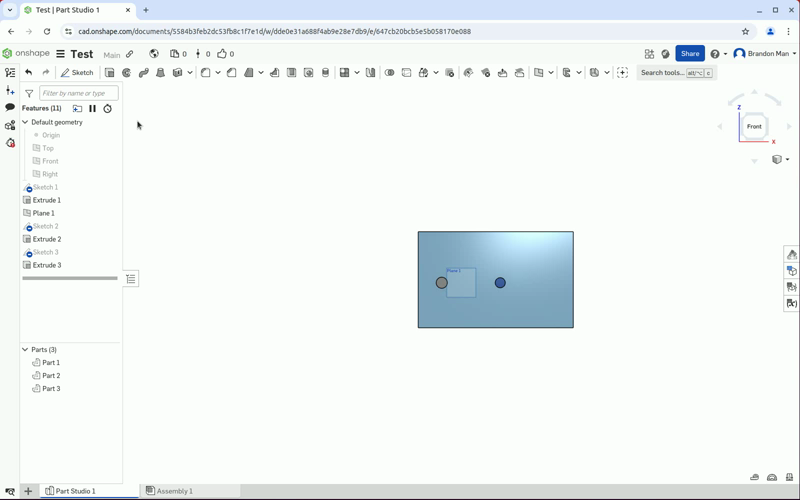
key(shift+h)
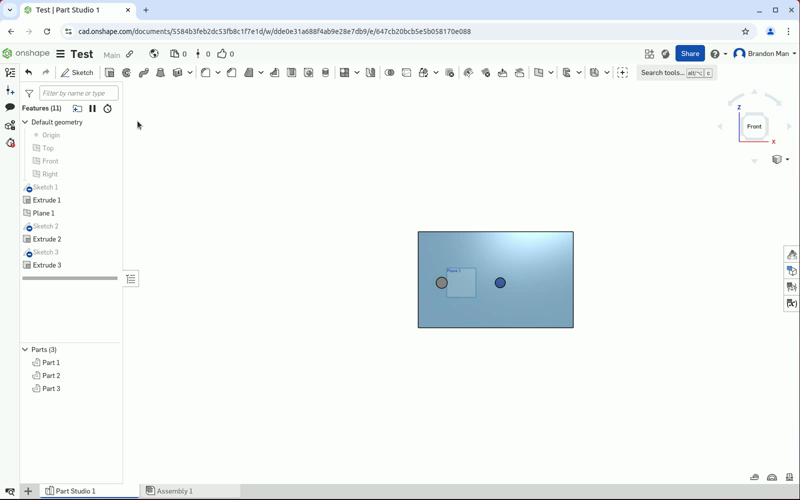
key(shift+7)
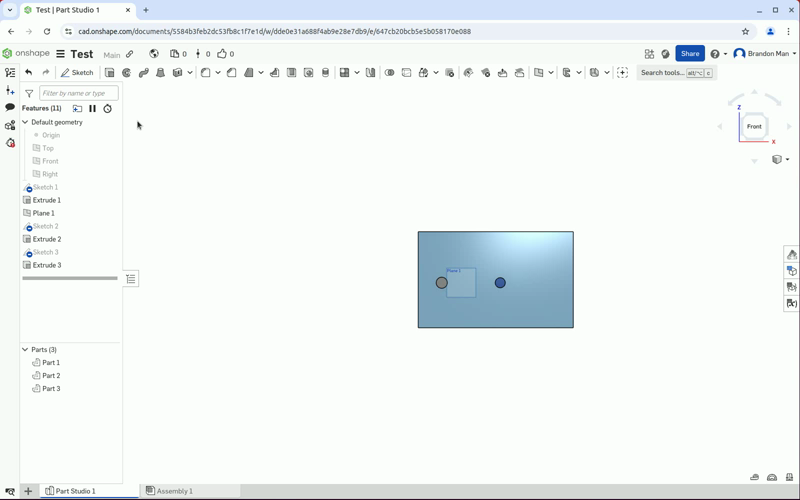
key(left, 2)
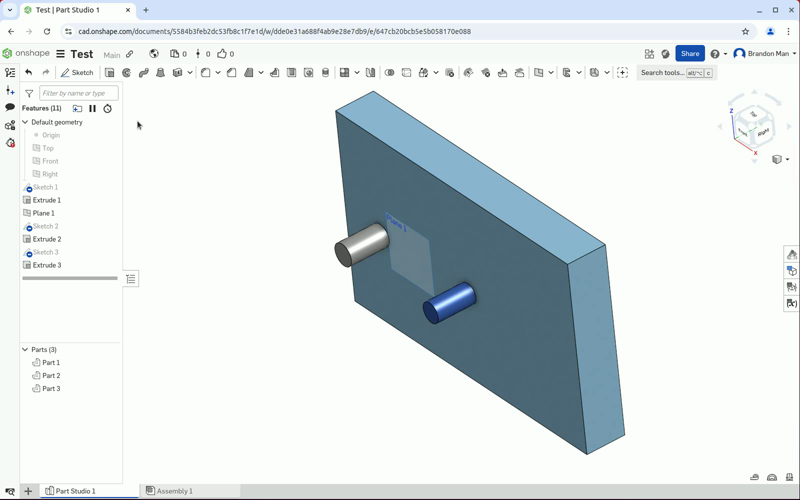
key(down, 2)
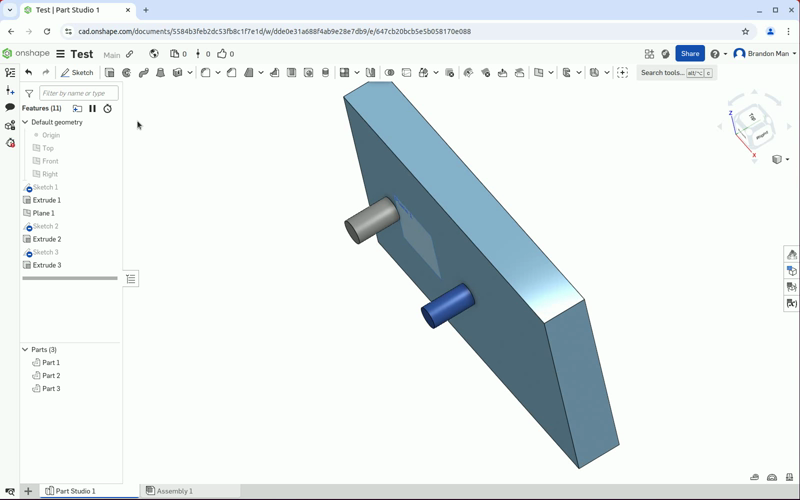
key(up, 2)
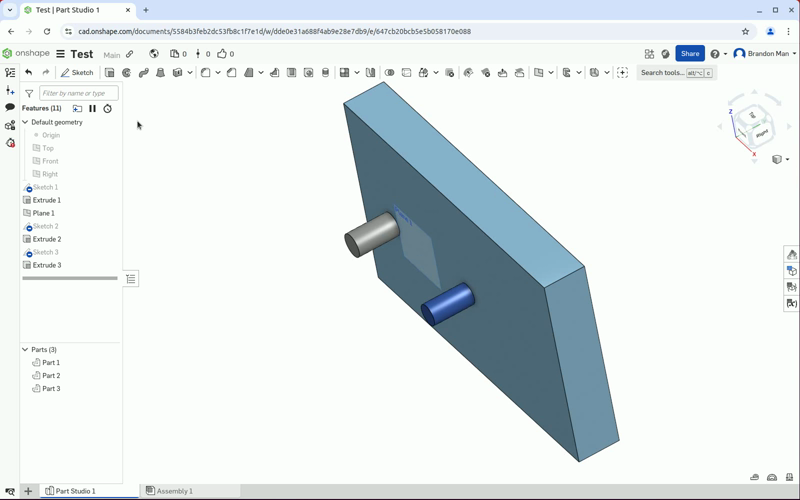
key(right, 2)
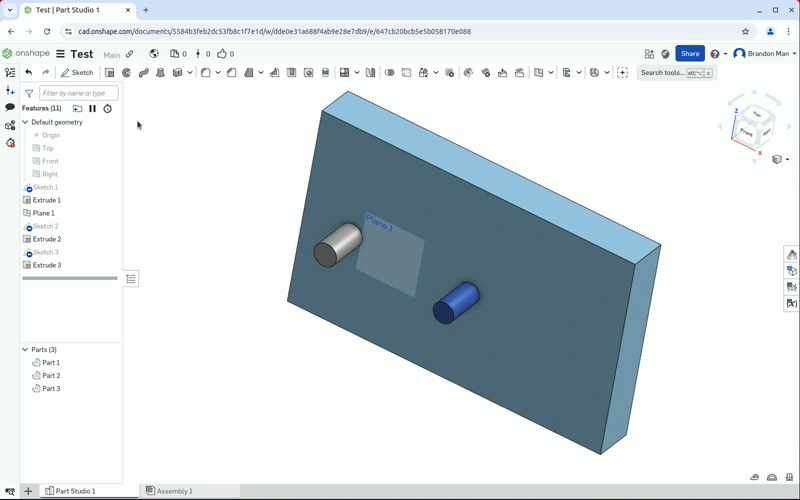
mouse_move(73, 189)
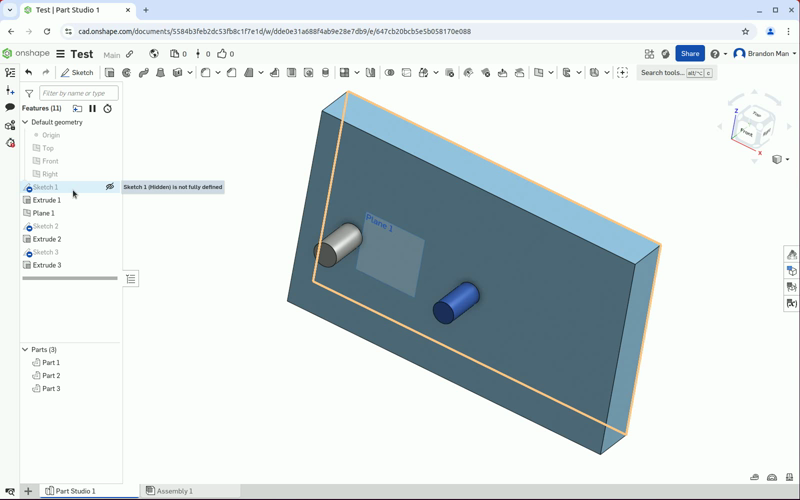
click(73, 189)